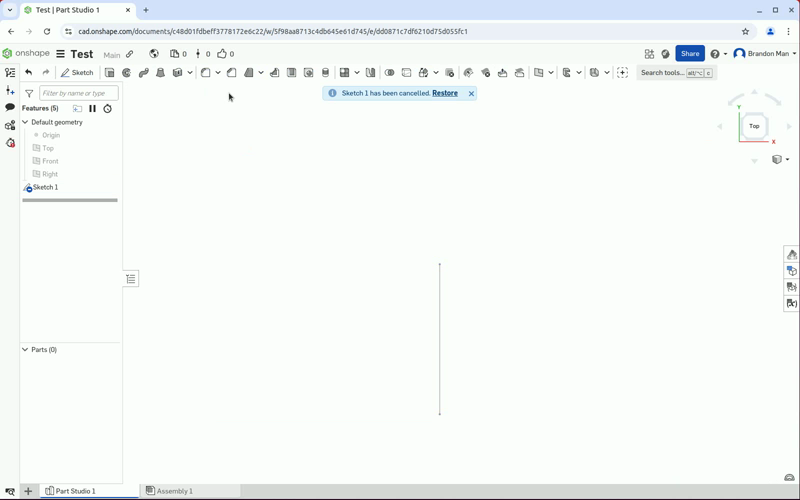
key(shift+h)
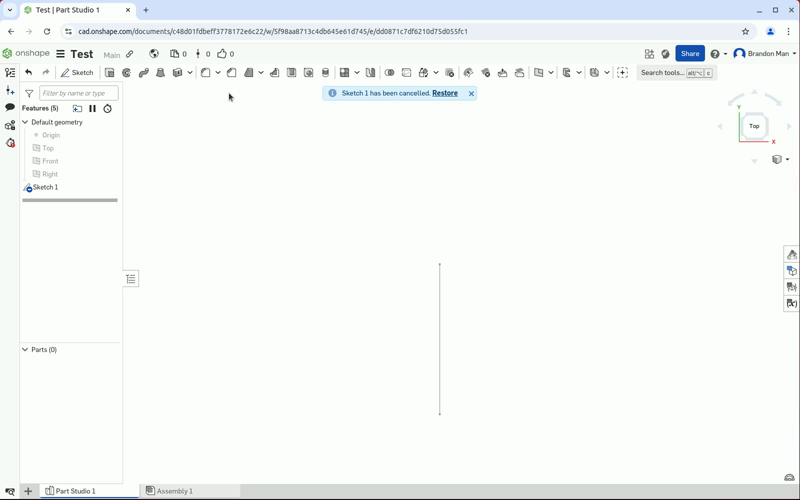
key(shift+s)
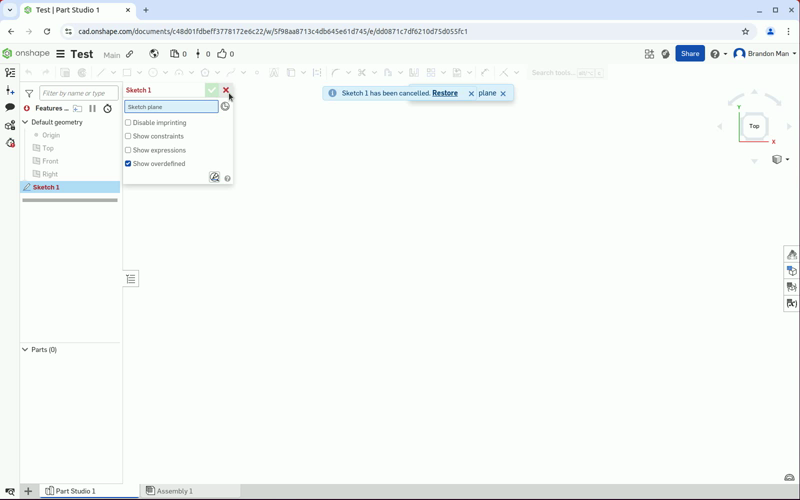
mouse_move(73, 150)
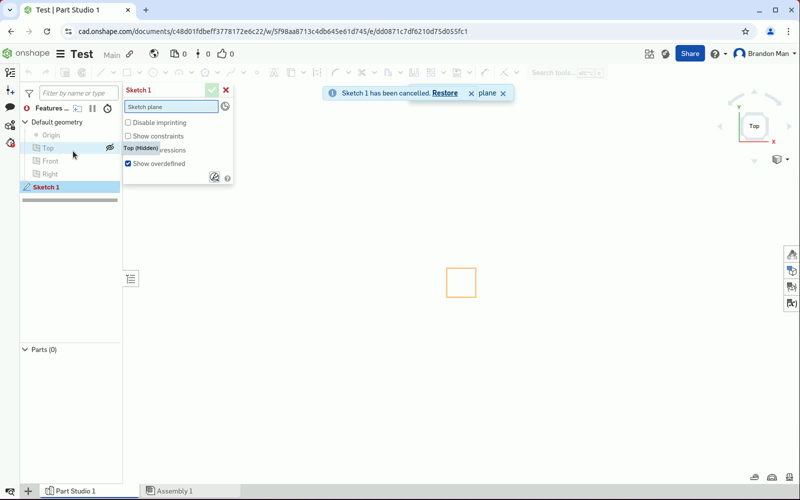
click(73, 150)
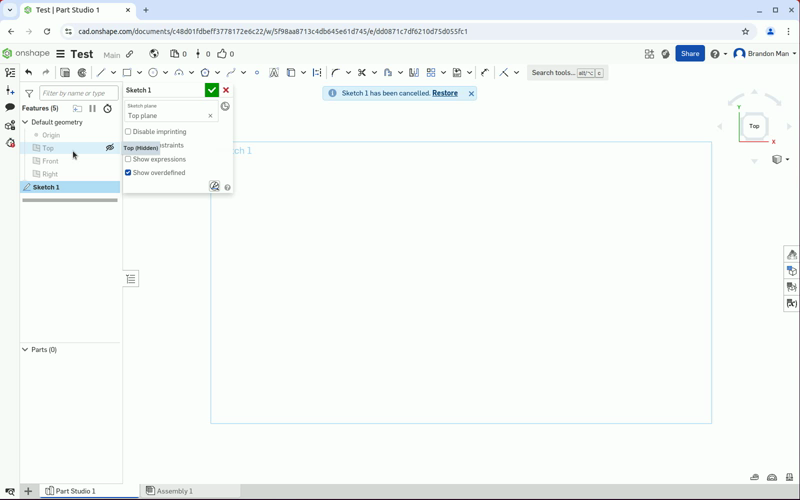
mouse_move(73, 352)
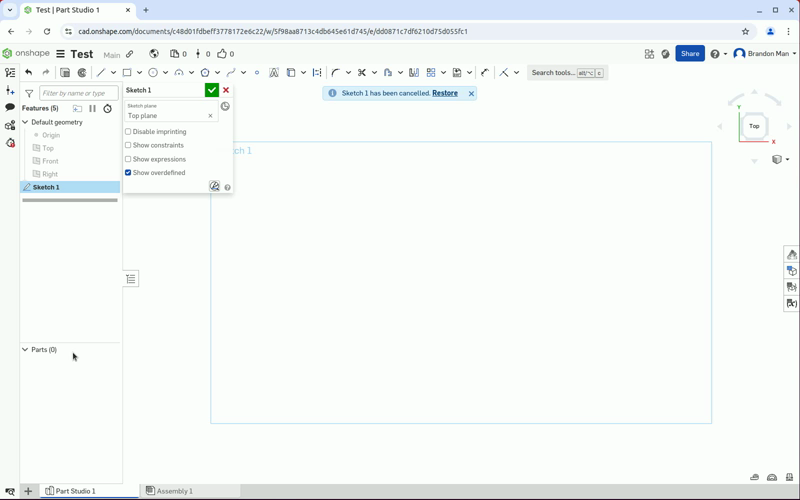
key(y)
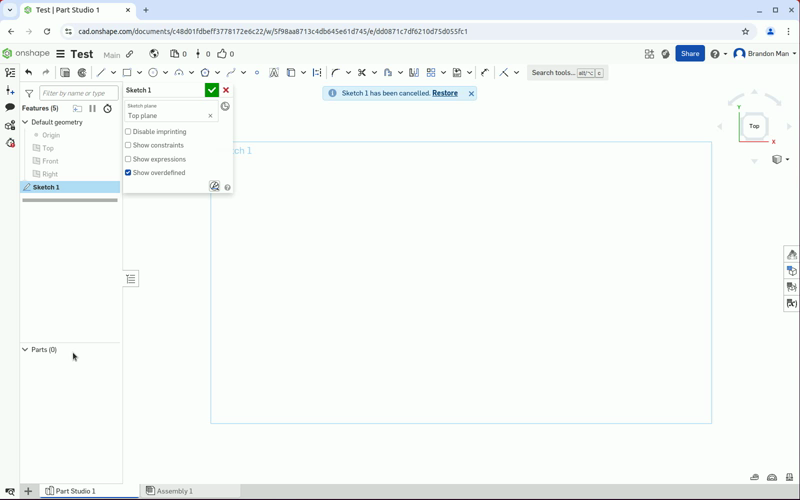
key(l)
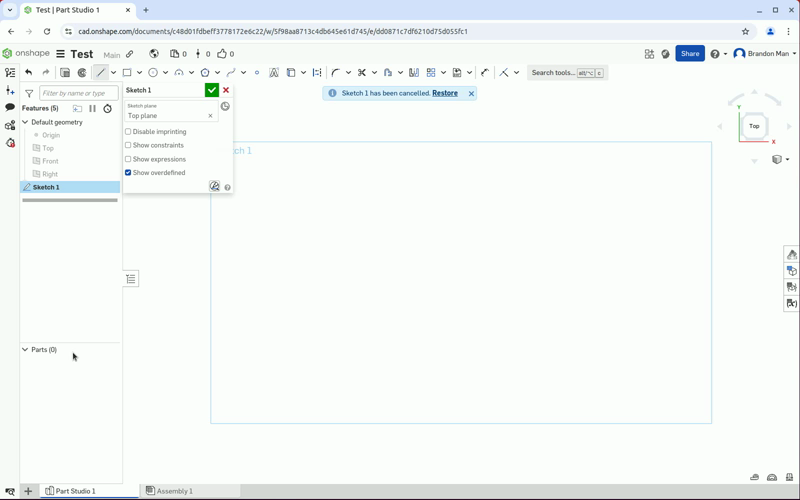
key_down(shift)
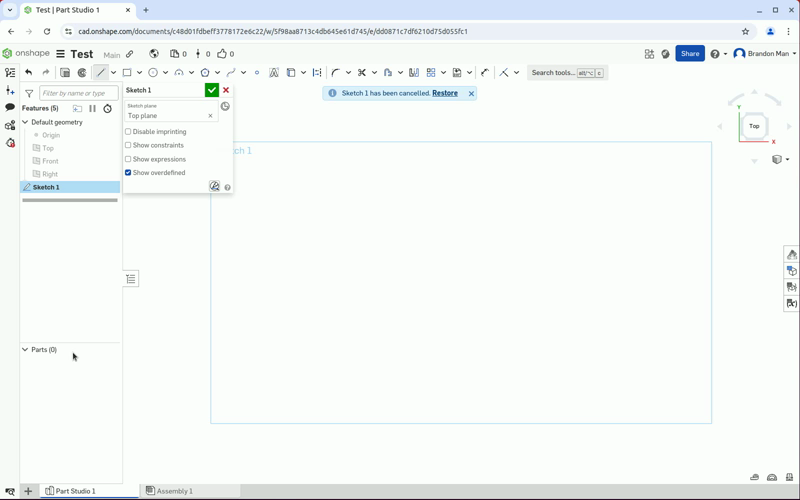
mouse_move(378, 316)
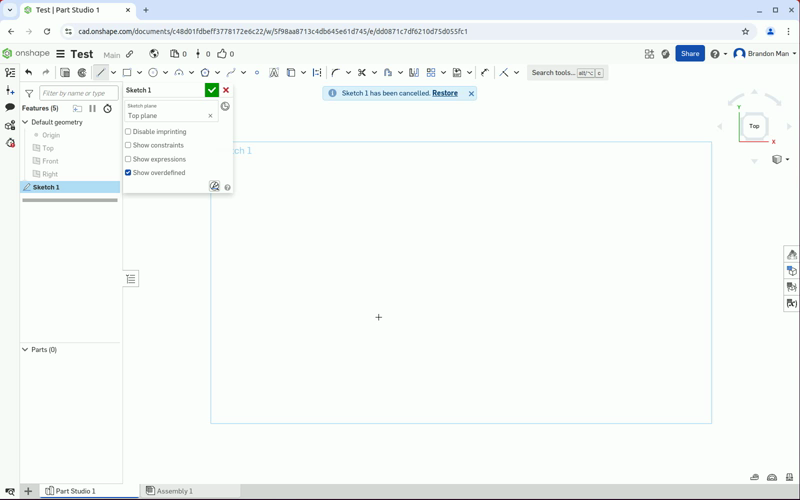
click(378, 316)
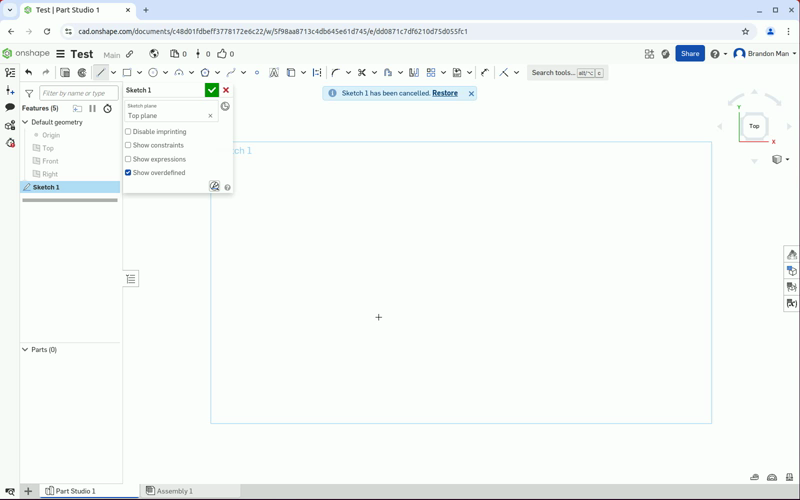
key_up(shift)
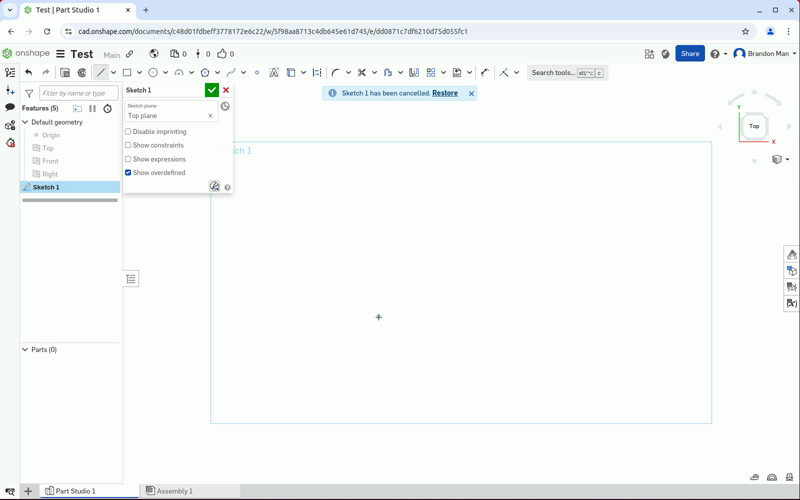
key_down(shift)
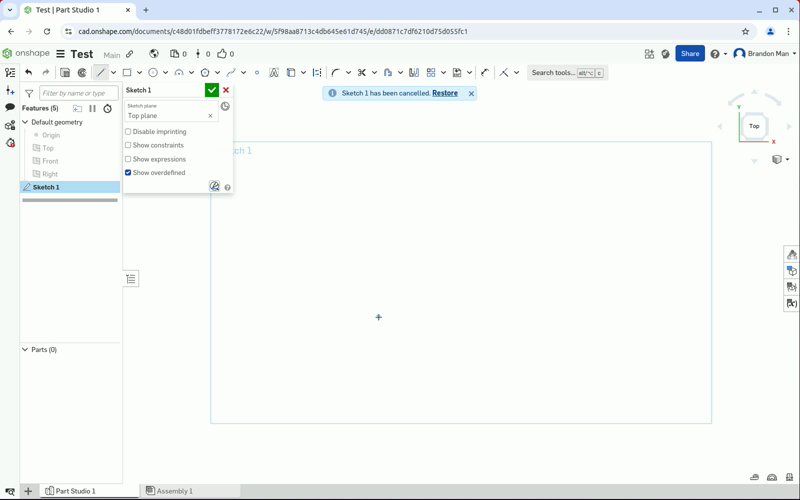
mouse_move(506, 316)
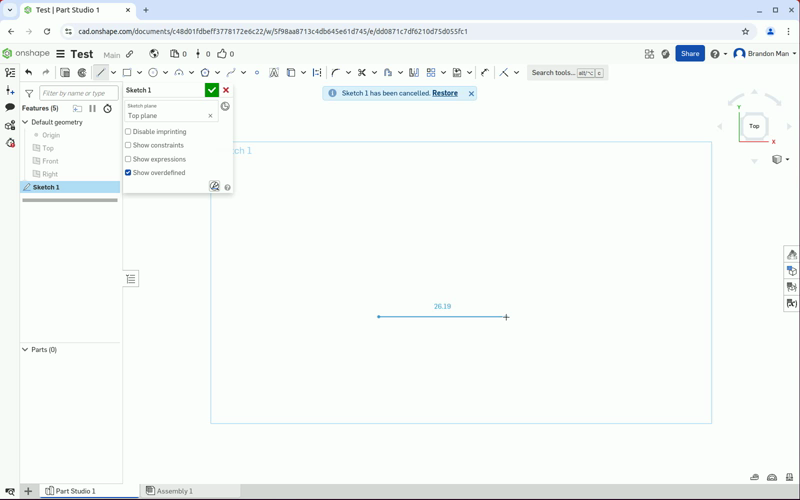
click(506, 316)
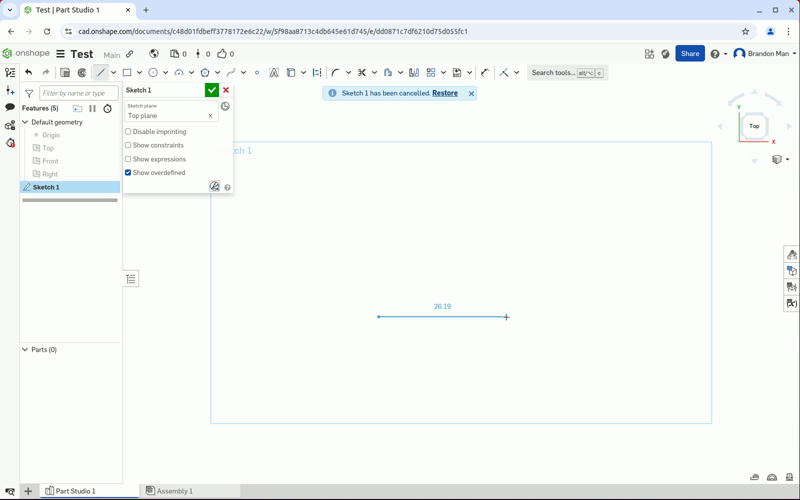
key_up(shift)
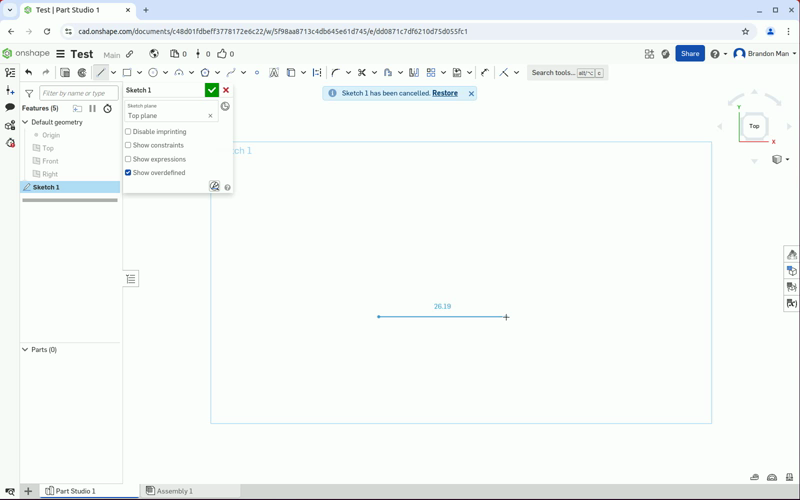
key_down(shift)
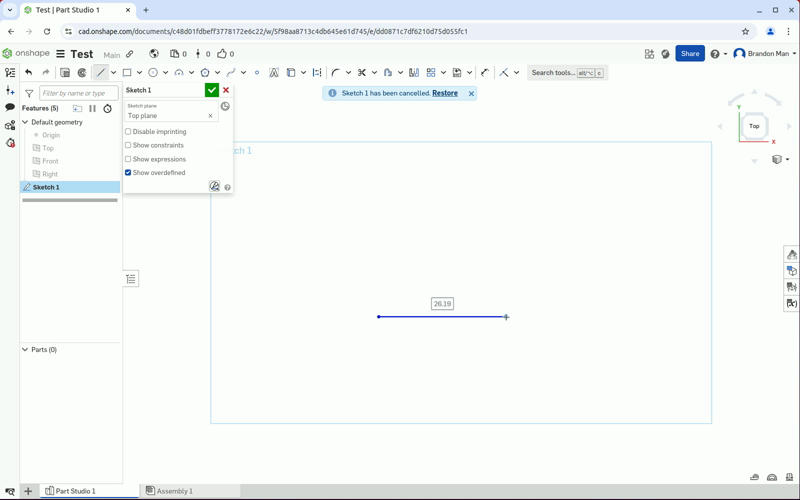
mouse_move(506, 232)
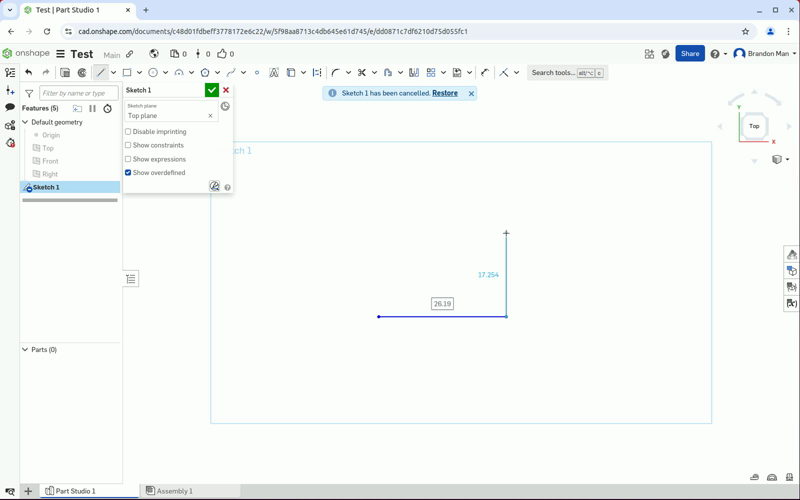
click(506, 232)
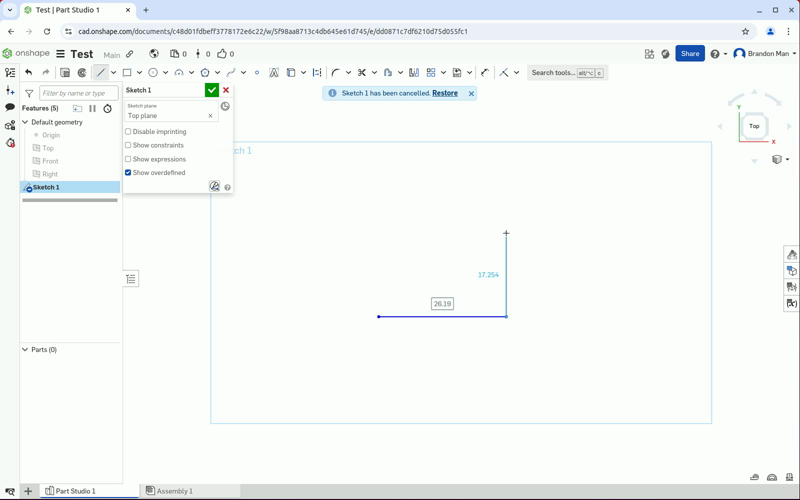
key_up(shift)
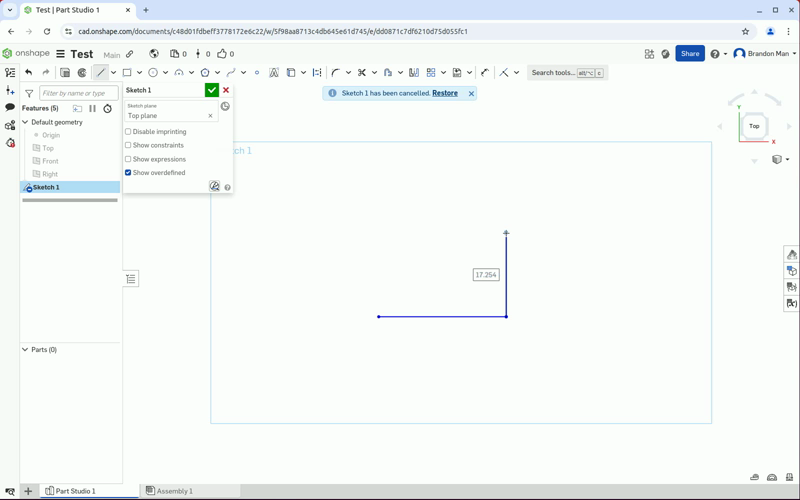
key_down(shift)
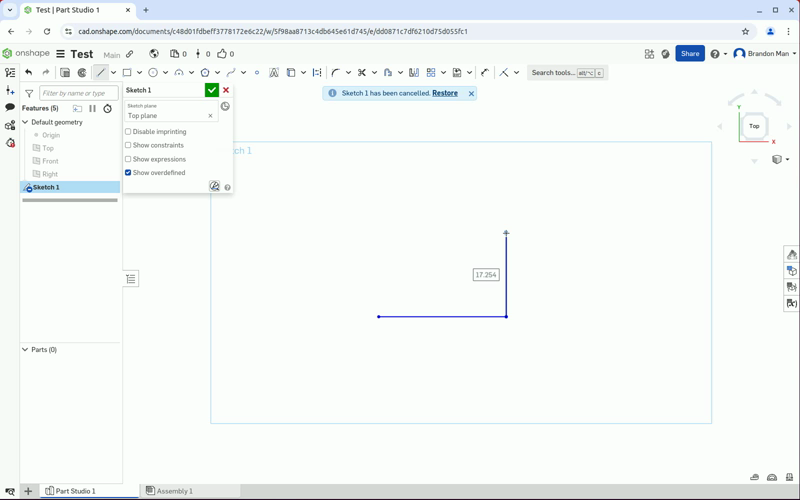
mouse_move(378, 232)
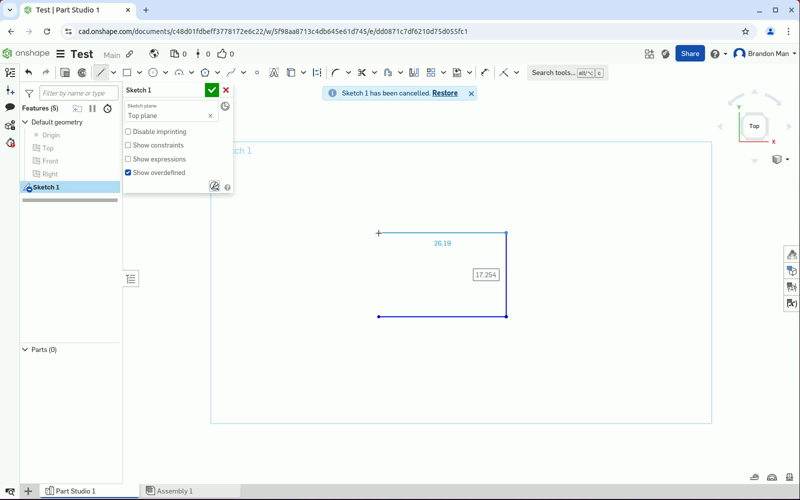
click(378, 232)
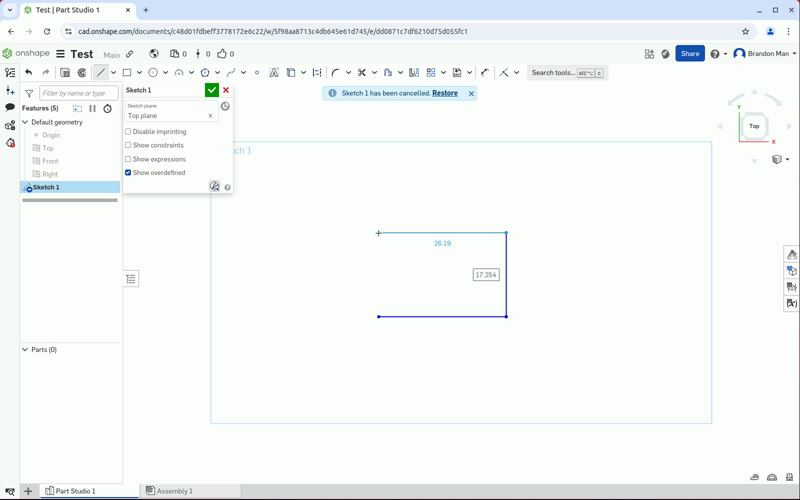
key_up(shift)
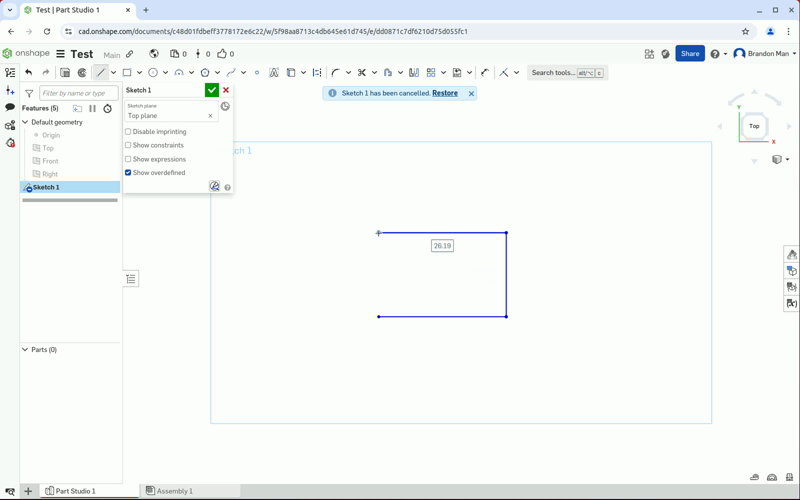
key_down(shift)
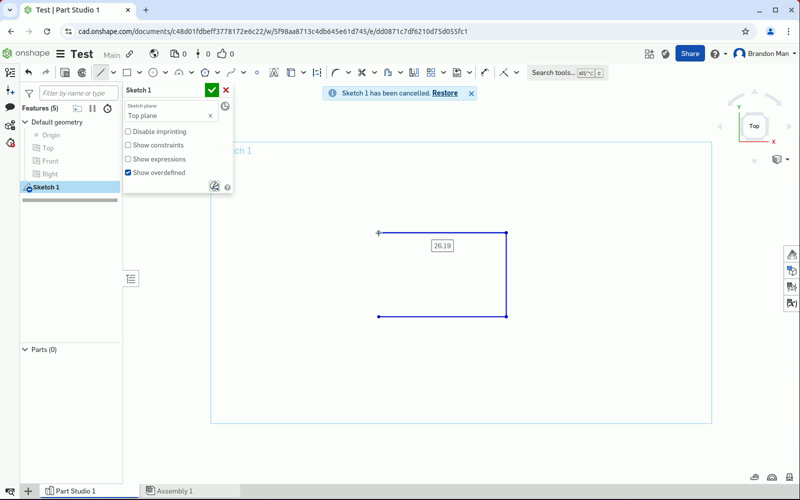
mouse_move(378, 316)
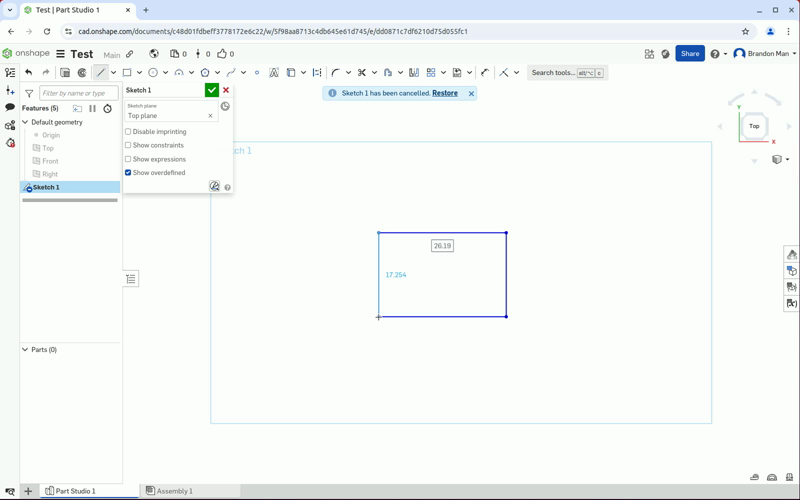
key_up(shift)
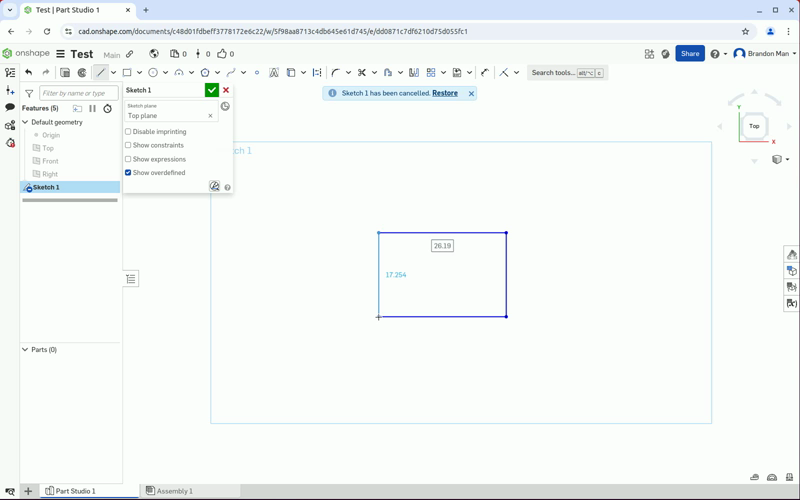
click(378, 316)
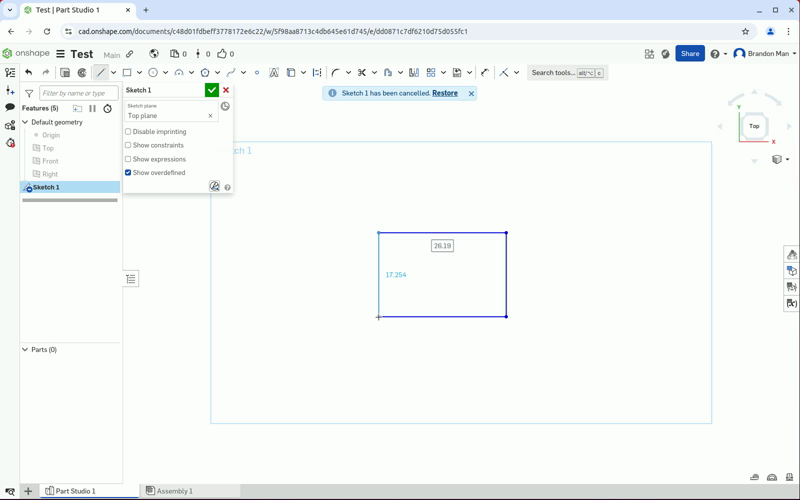
key(esc)
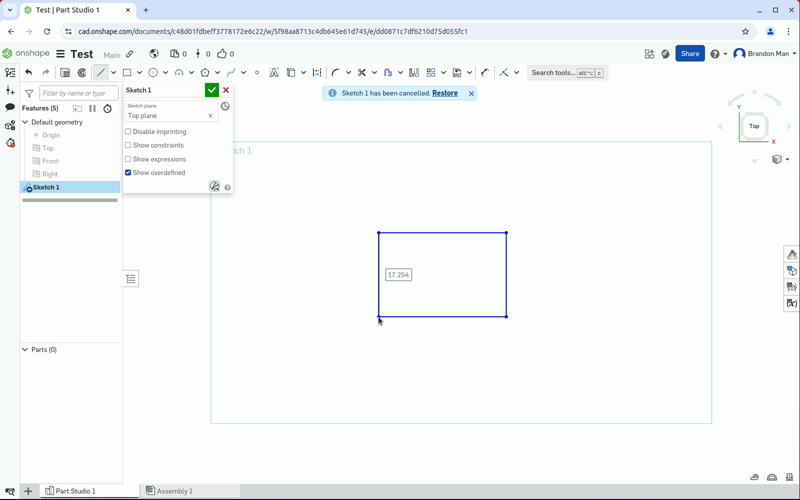
mouse_move(419, 239)
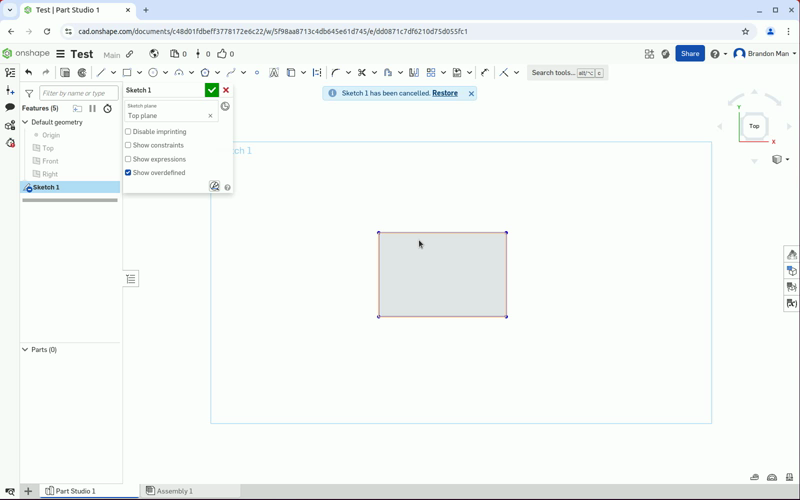
click(419, 239)
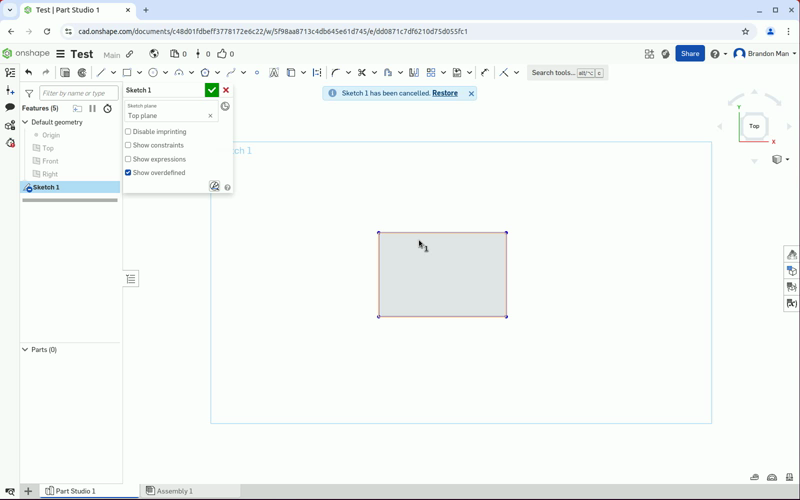
mouse_move(73, 352)
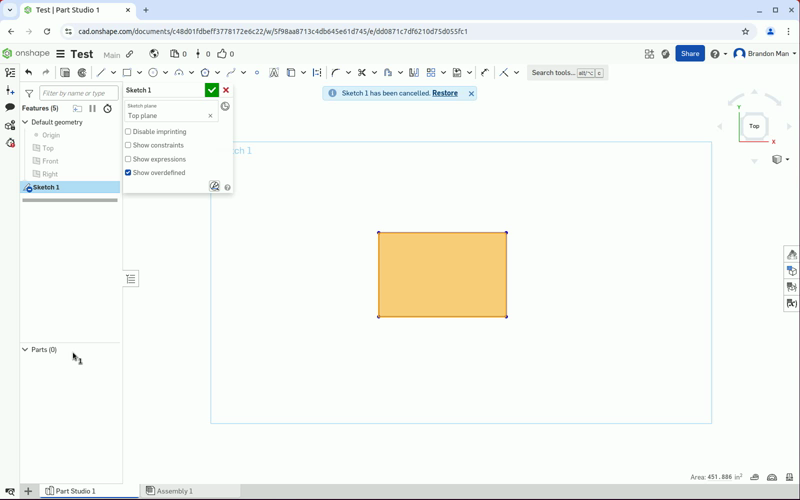
key(shift+y)
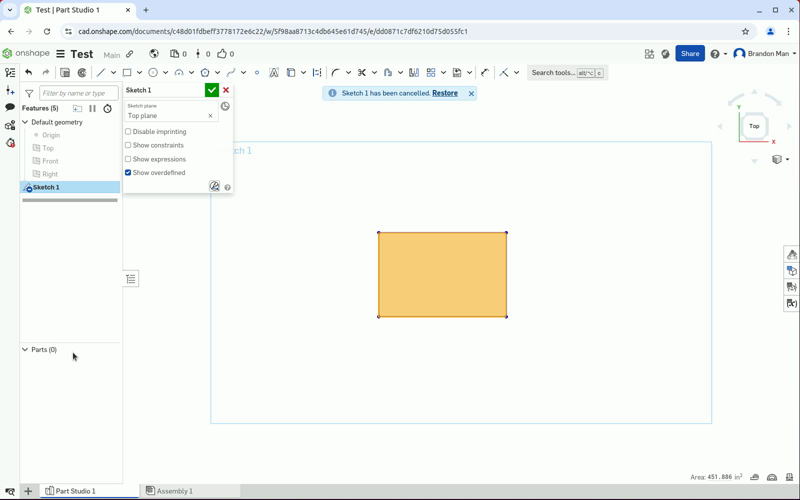
key(shift+e)
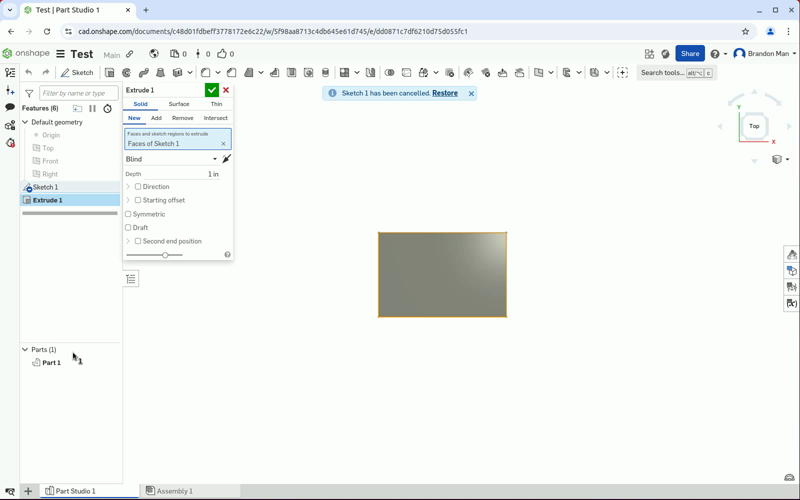
mouse_move(143, 106)
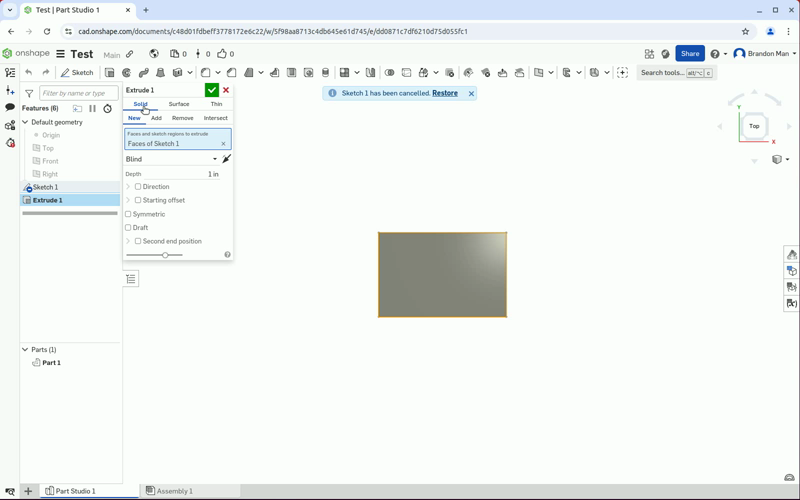
click(143, 106)
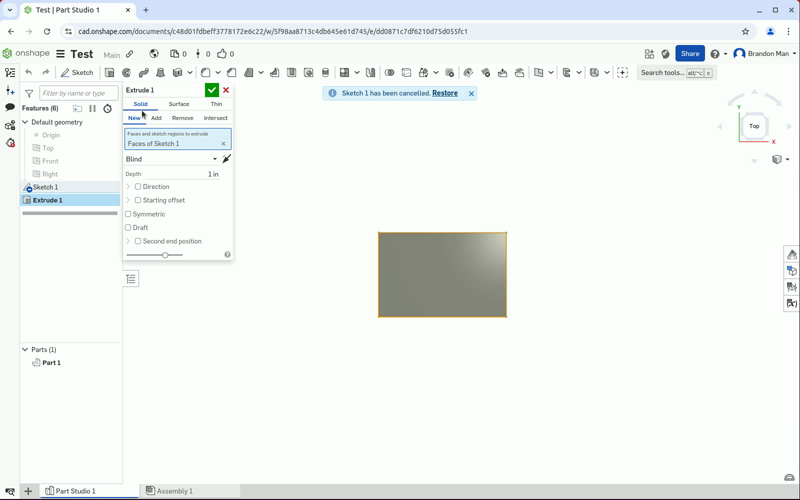
mouse_move(137, 120)
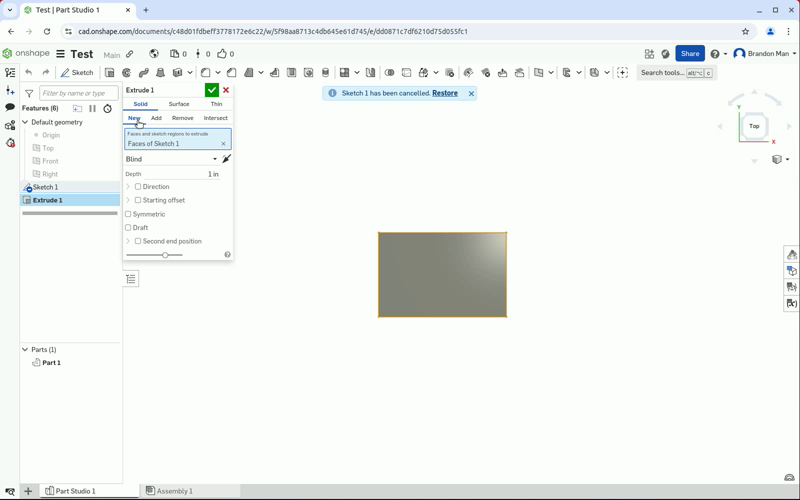
click(137, 120)
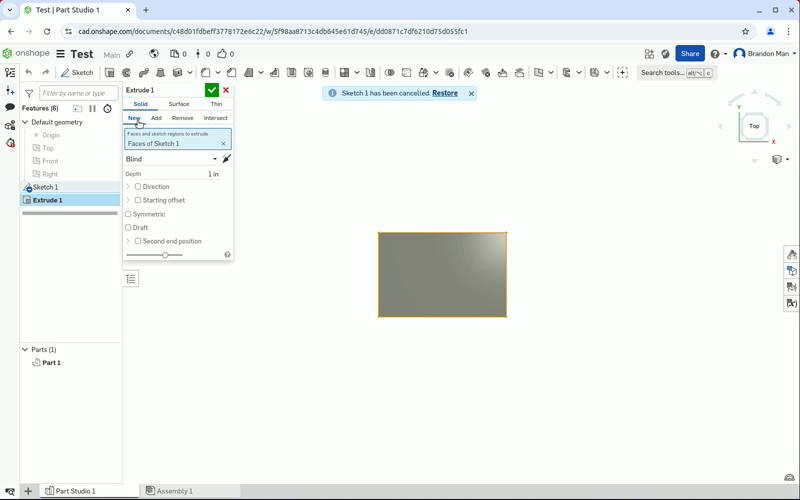
key(tab, 4)
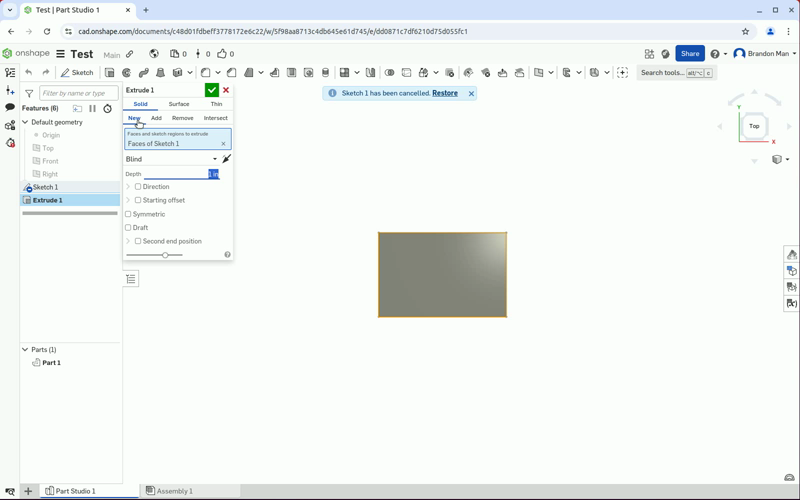
text(8.184)
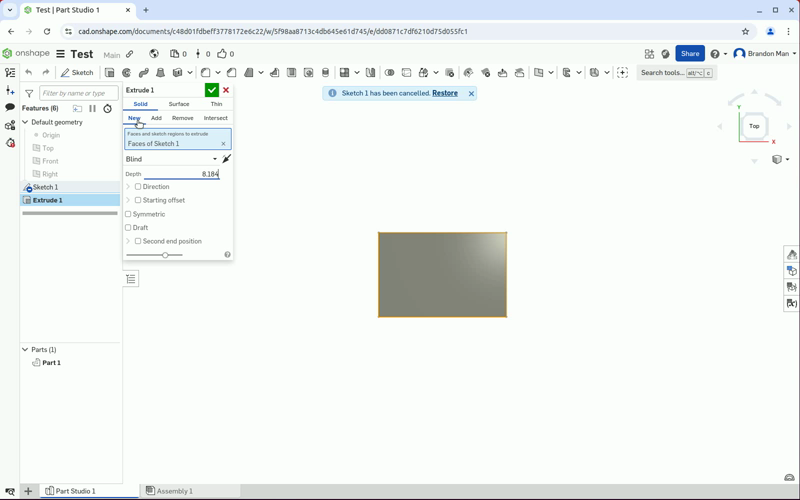
key(enter)
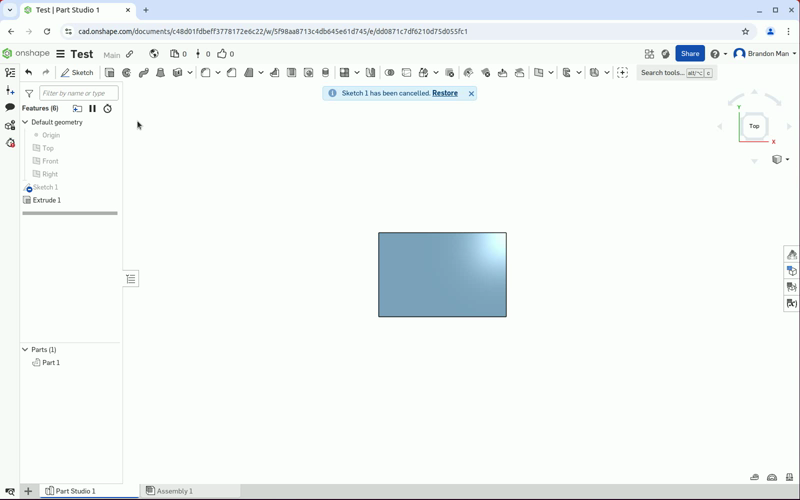
key(shift+h)
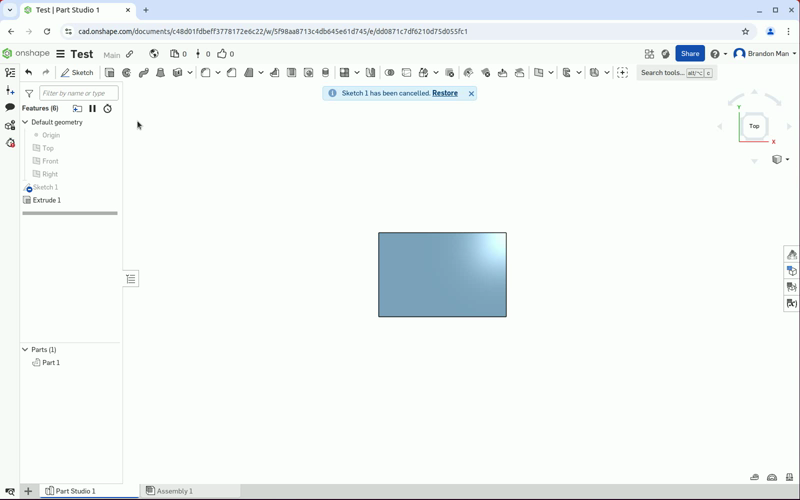
key(shift+h)
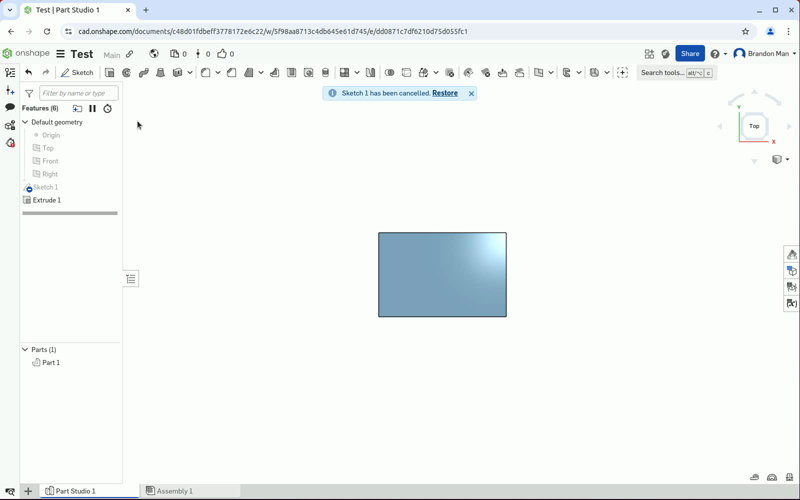
mouse_move(73, 189)
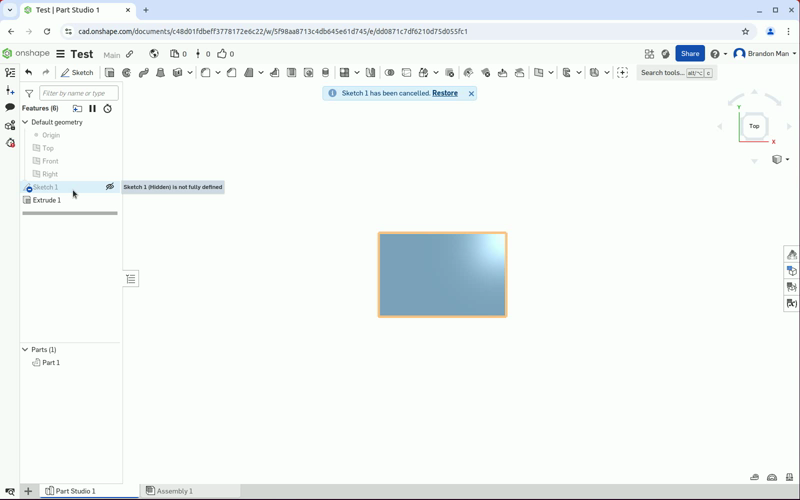
click(73, 189)
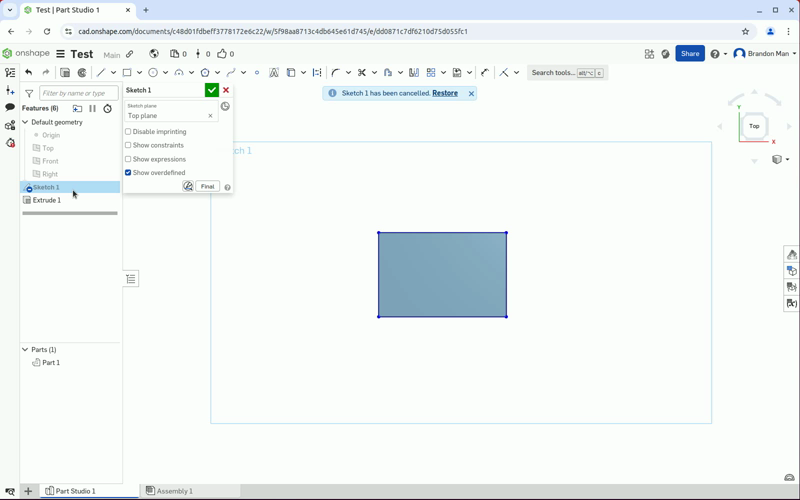
mouse_move(229, 92)
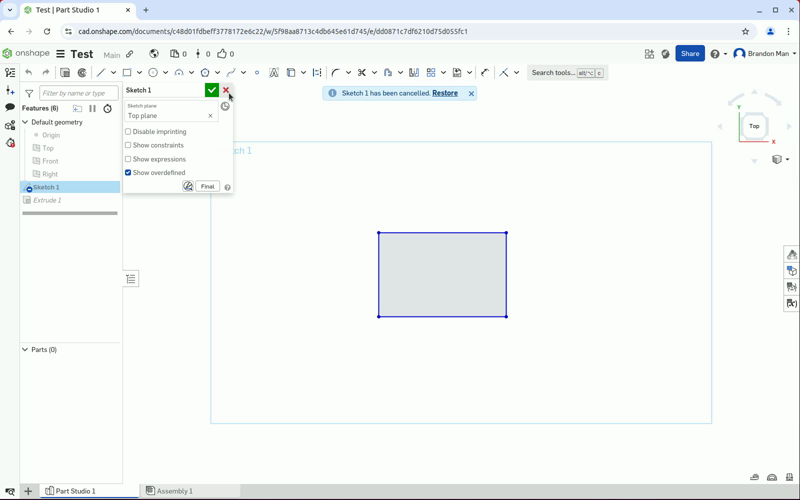
click(229, 92)
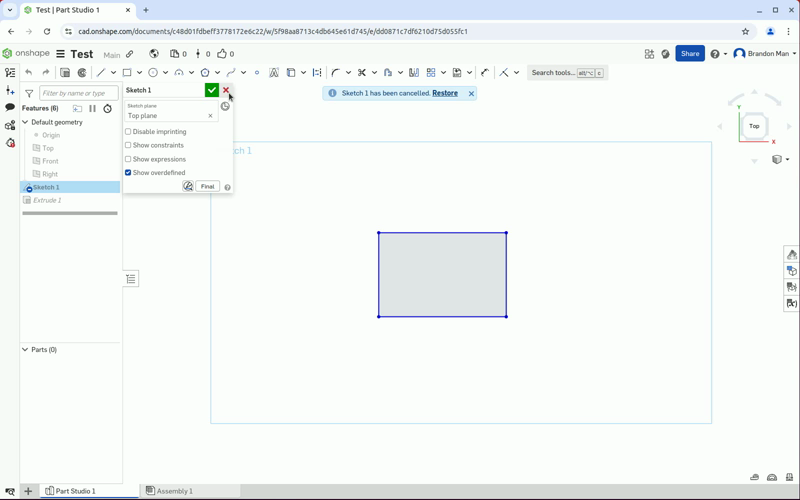
key(shift+s)
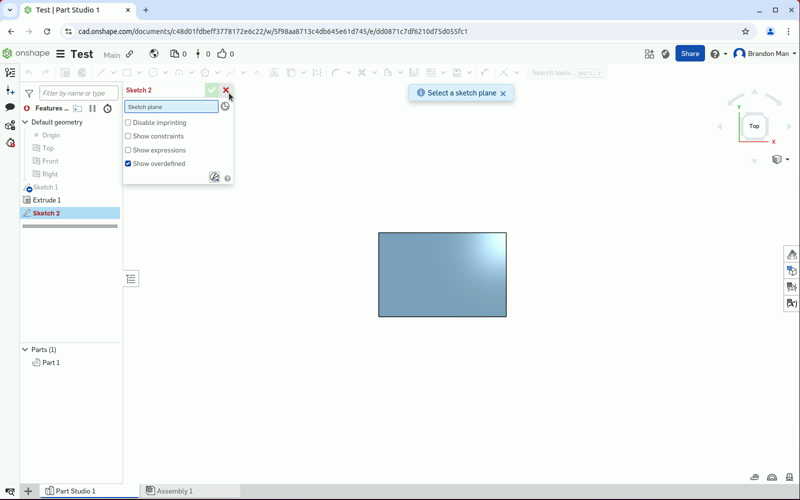
mouse_move(73, 150)
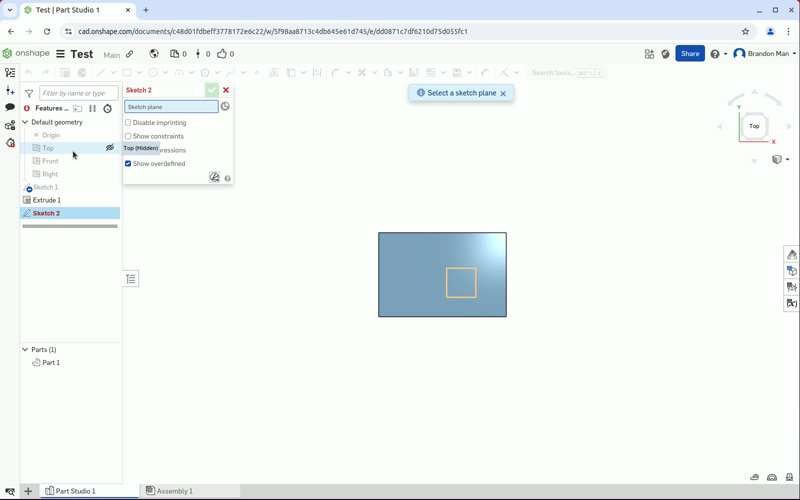
click(73, 150)
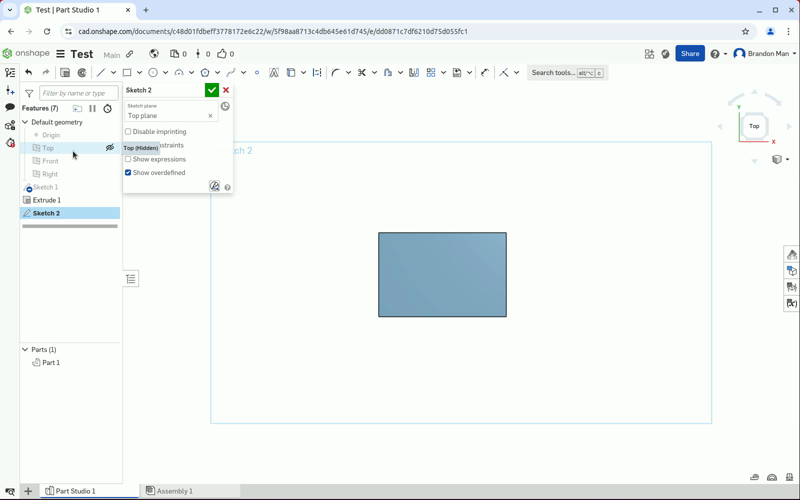
mouse_move(73, 352)
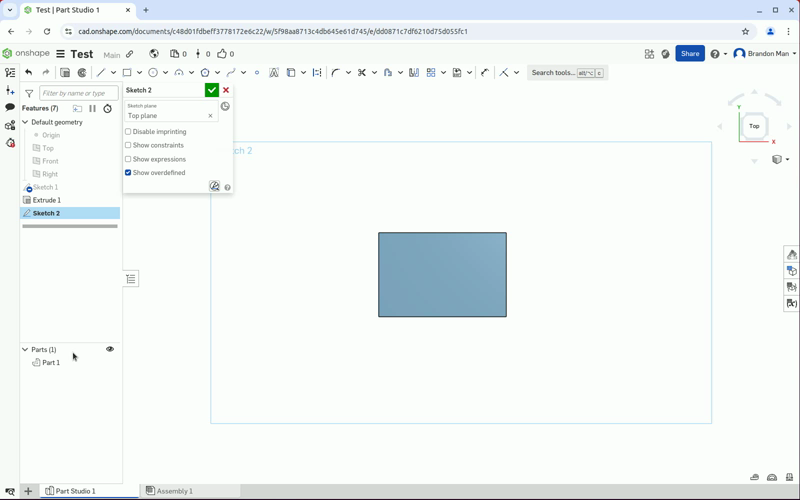
key(y)
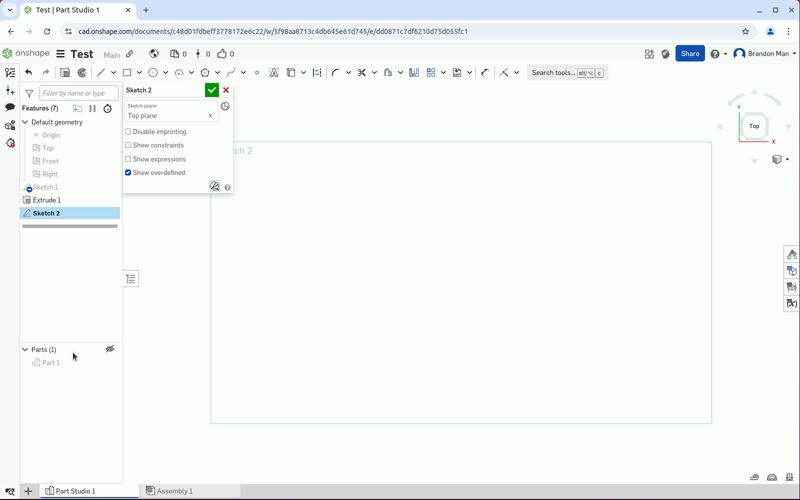
key(l)
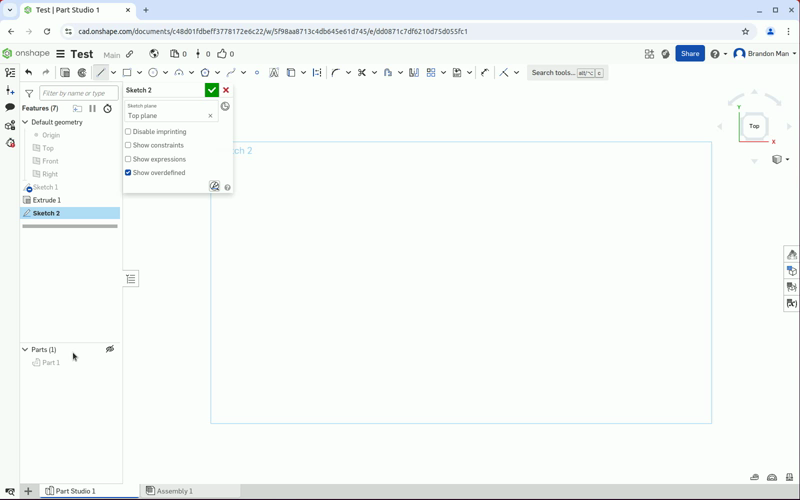
key_down(shift)
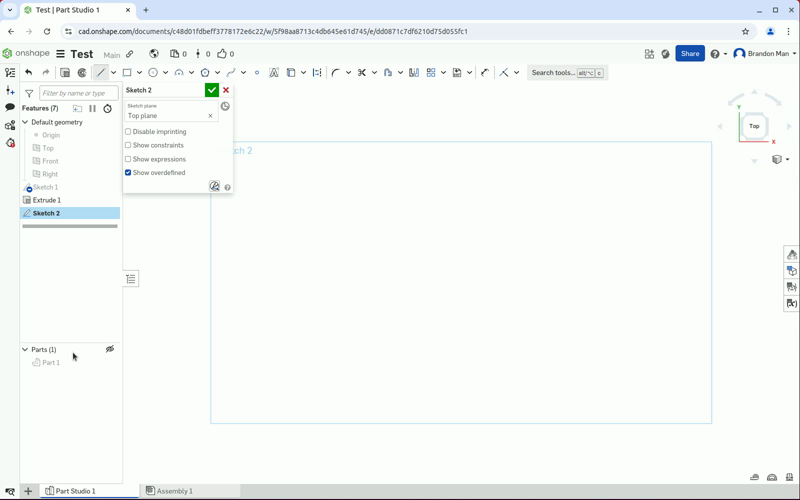
mouse_move(348, 316)
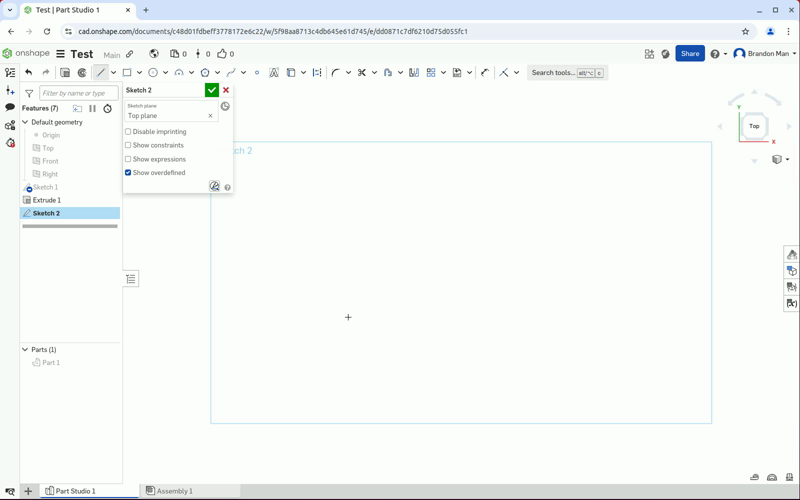
click(348, 316)
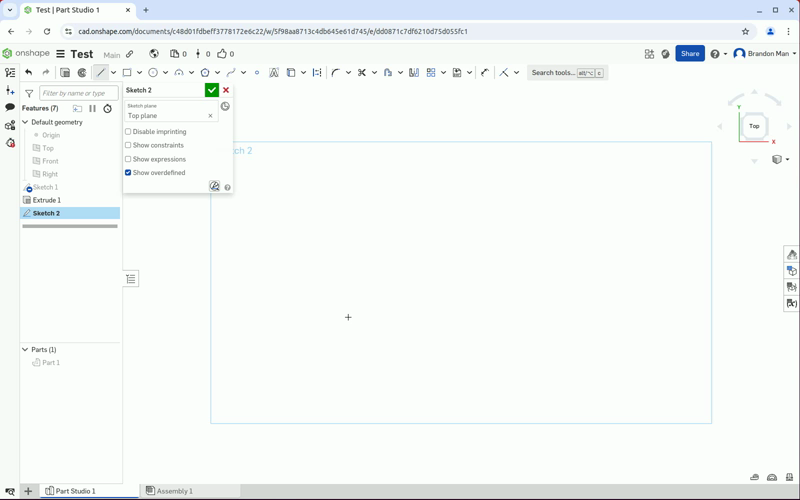
key_up(shift)
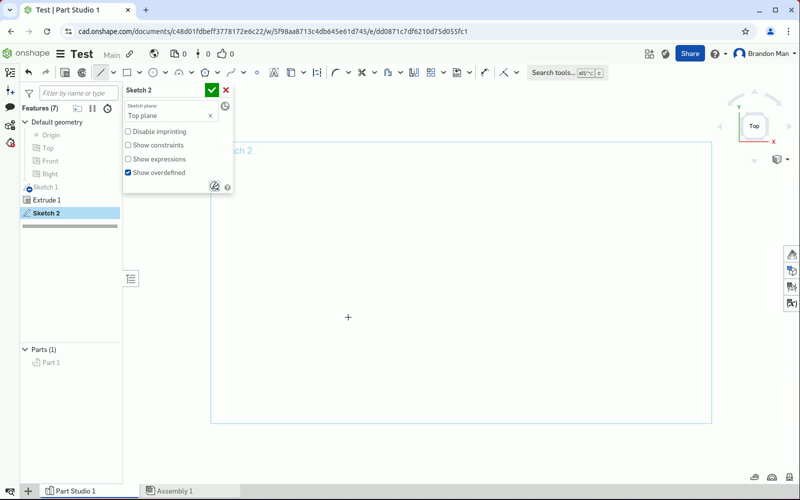
key_down(shift)
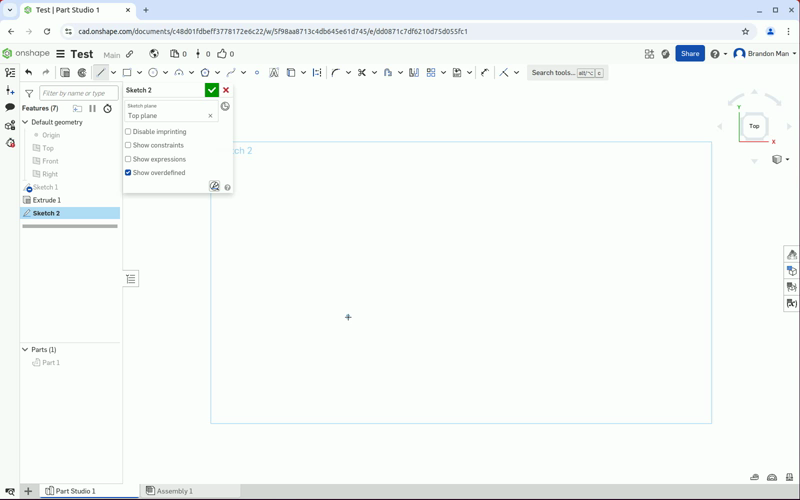
mouse_move(378, 316)
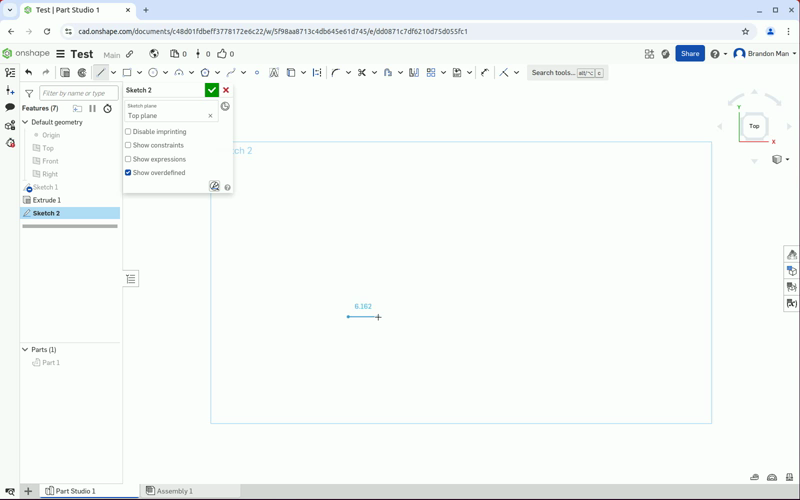
mouse_move(379, 316)
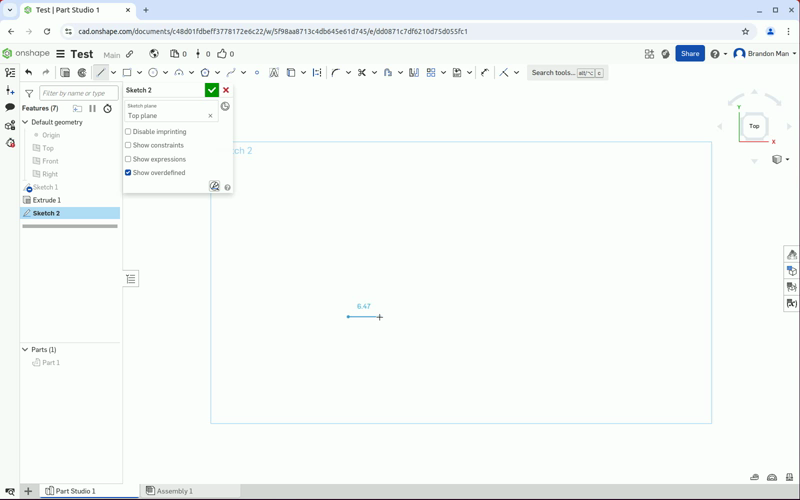
click(379, 316)
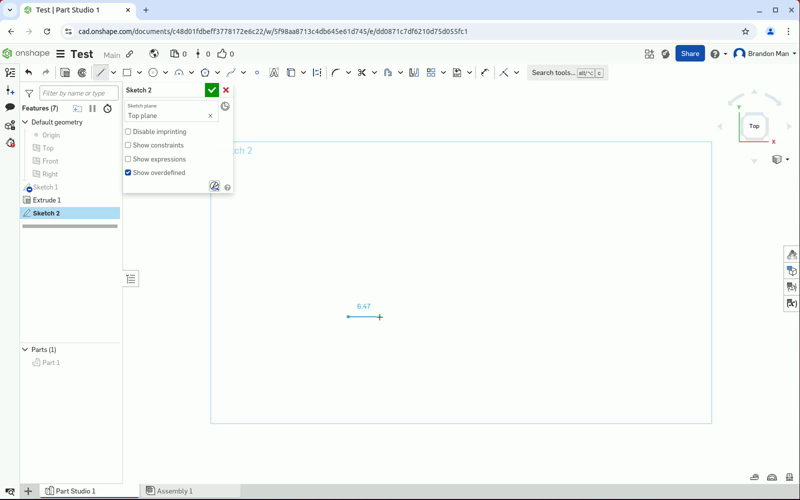
key_up(shift)
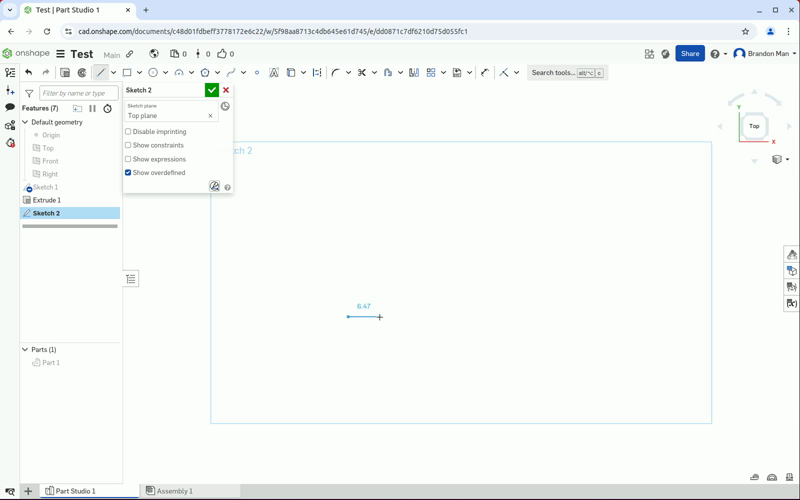
key_down(shift)
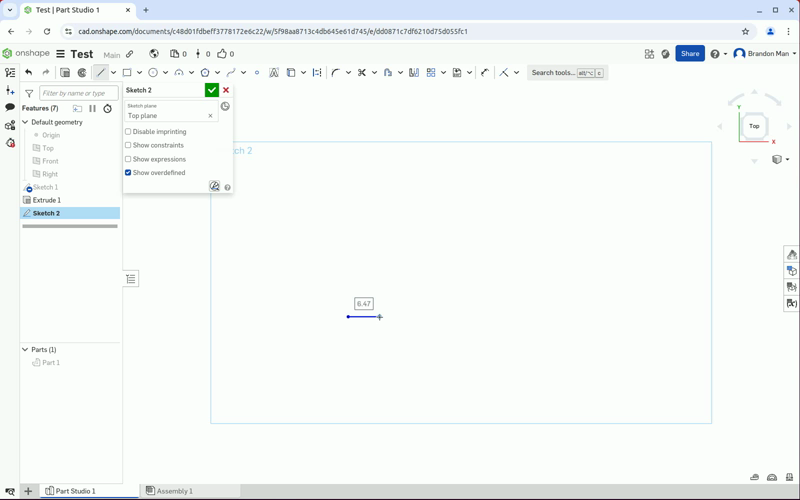
mouse_move(379, 231)
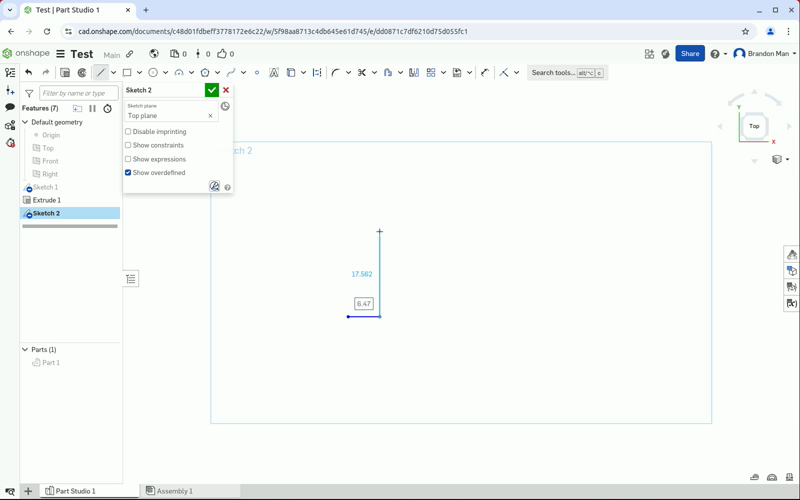
click(379, 231)
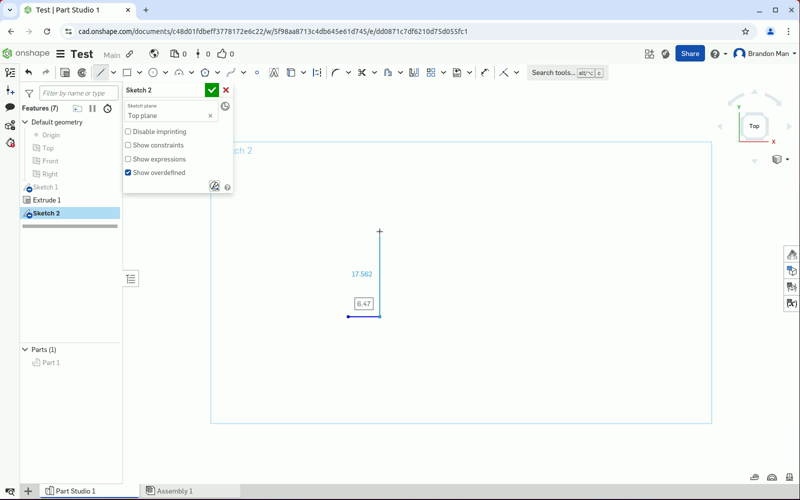
key_up(shift)
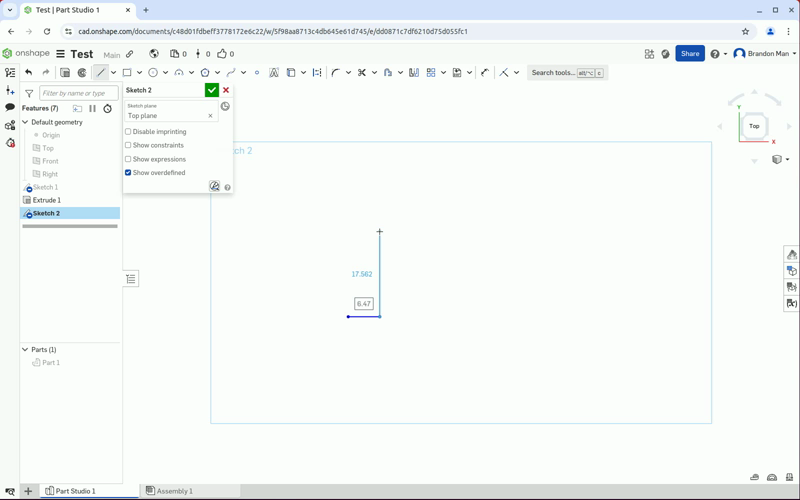
key_down(shift)
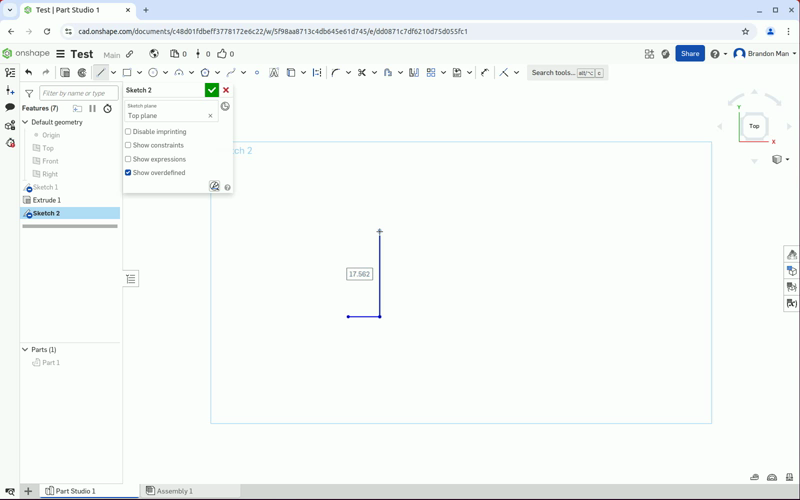
mouse_move(409, 231)
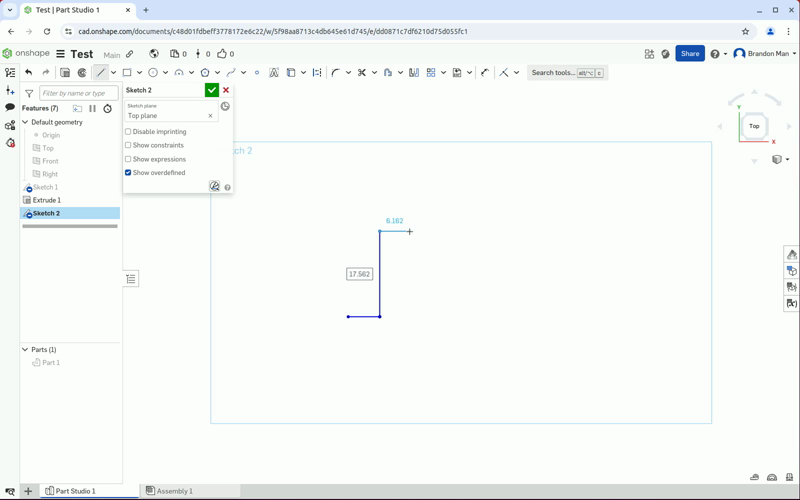
mouse_move(348, 231)
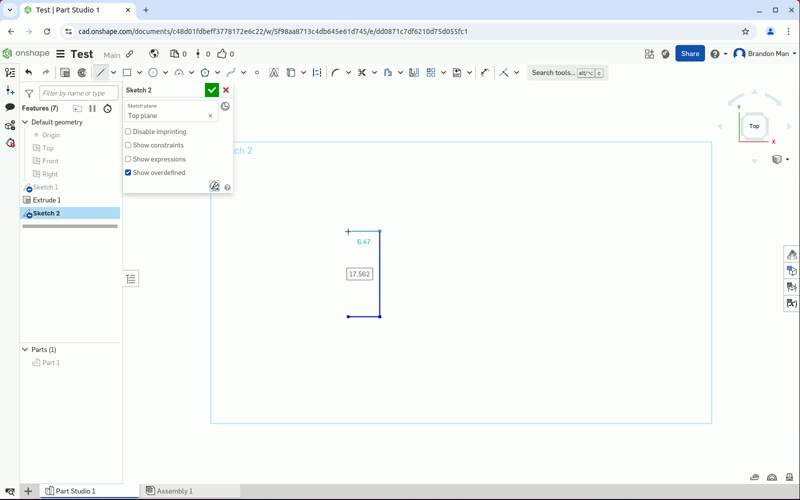
click(348, 231)
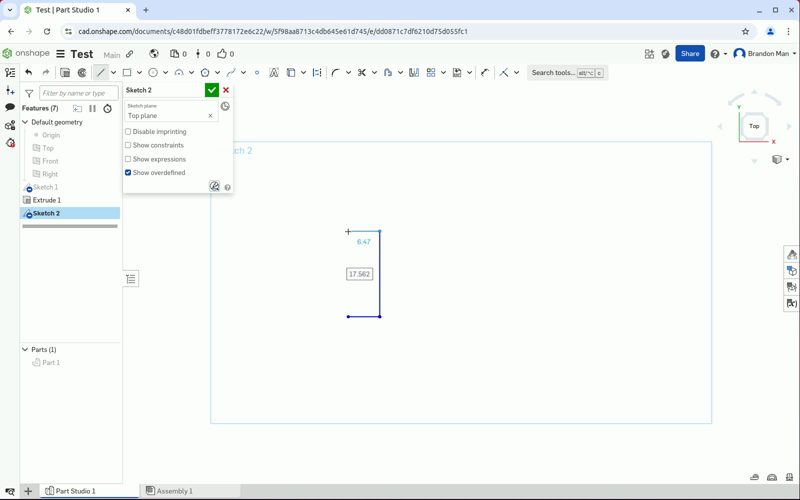
key_up(shift)
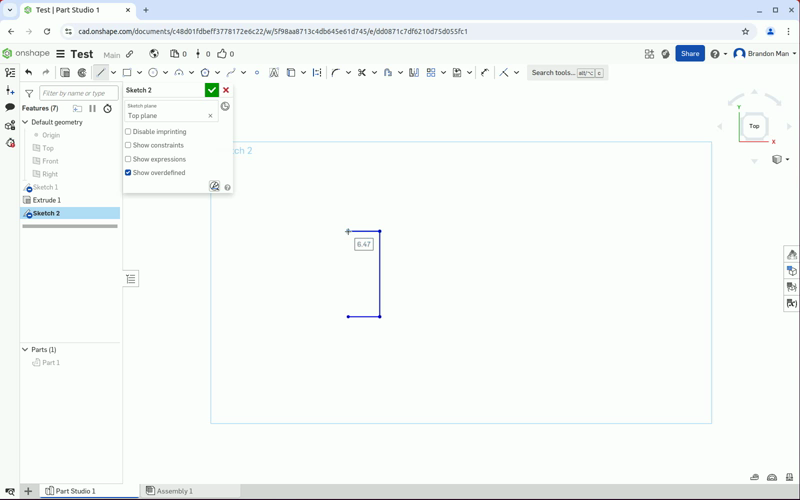
key_down(shift)
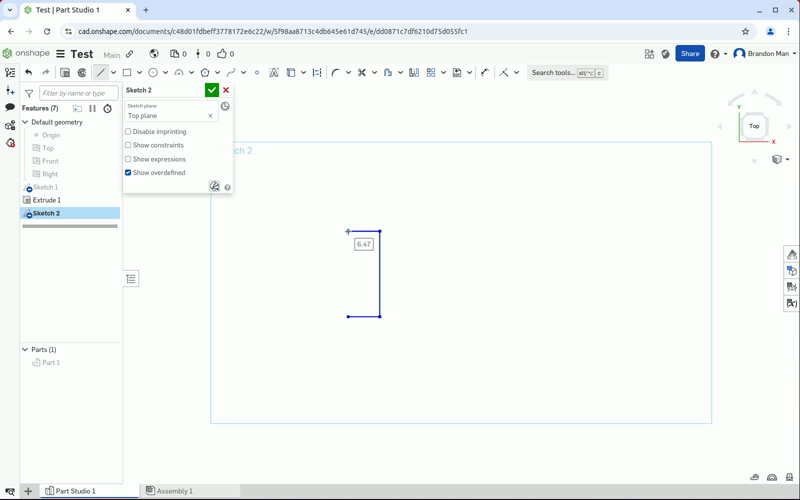
mouse_move(348, 316)
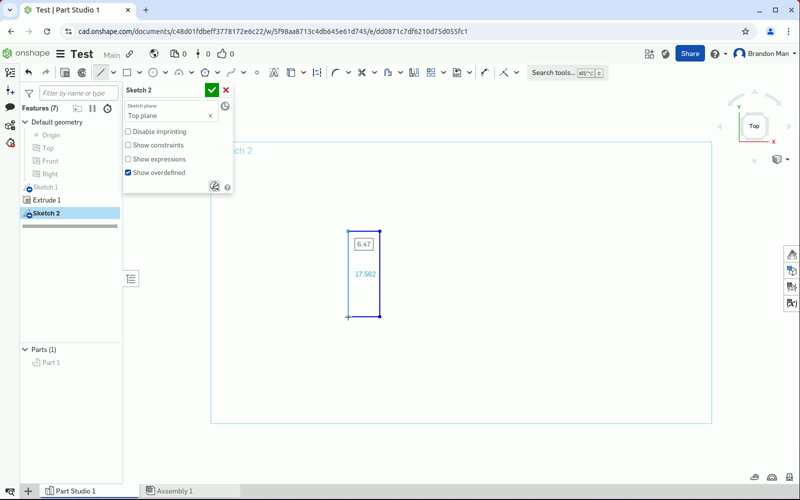
key_up(shift)
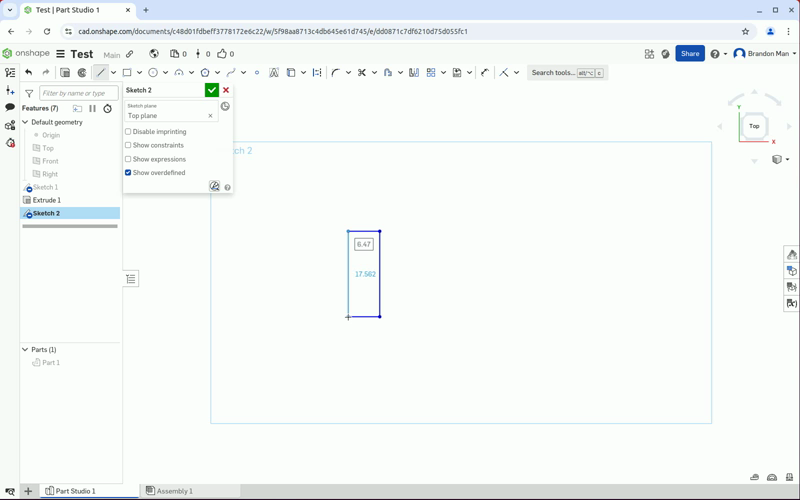
click(348, 316)
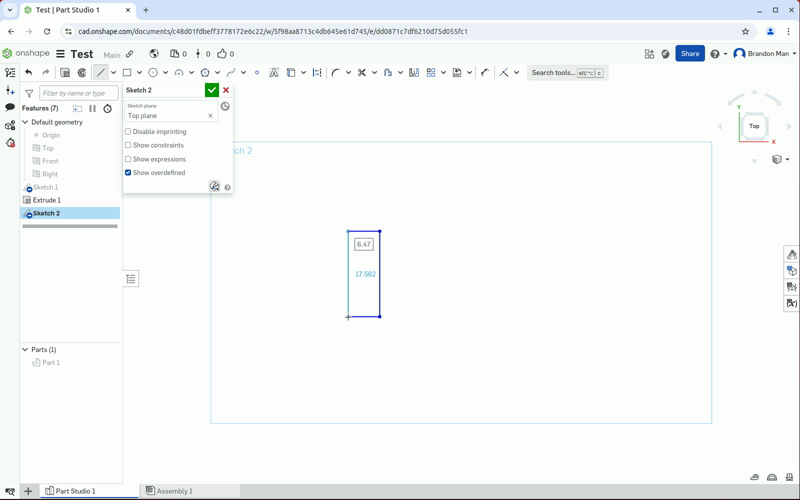
key(esc)
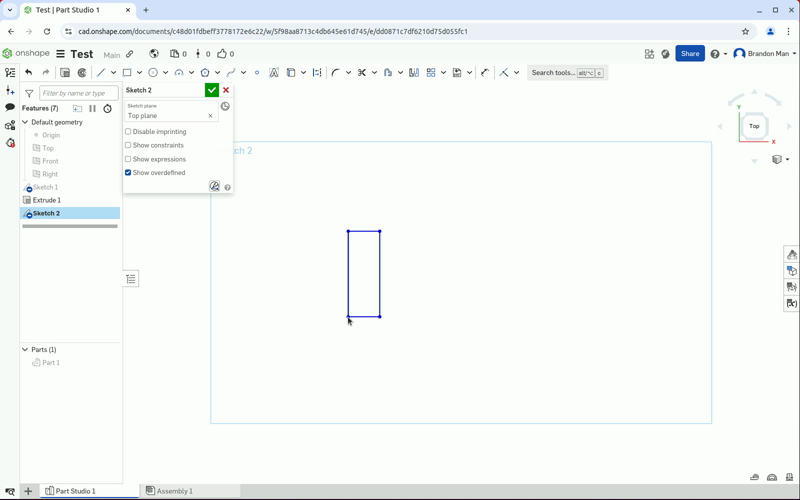
mouse_move(351, 304)
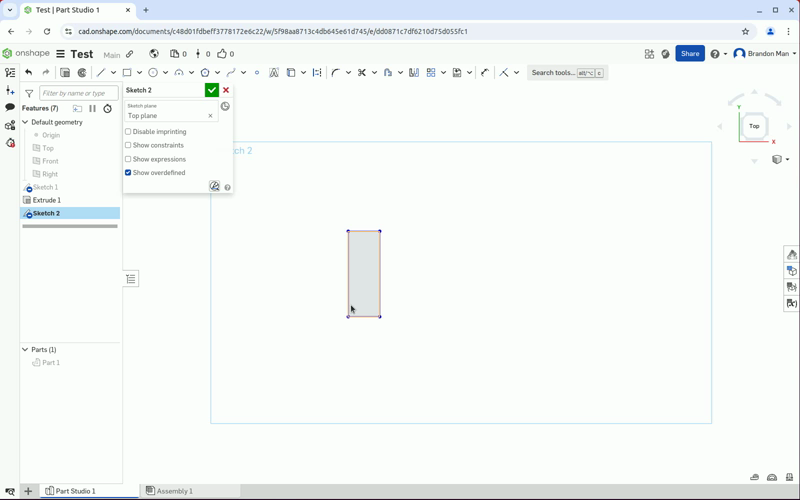
click(351, 304)
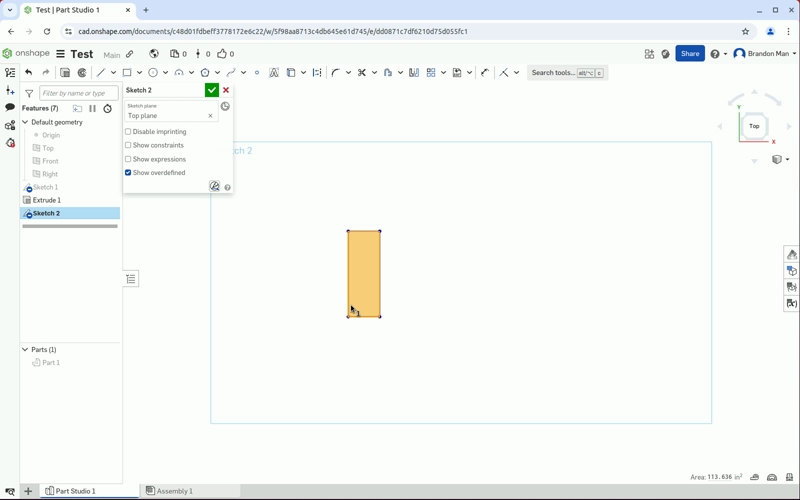
mouse_move(73, 352)
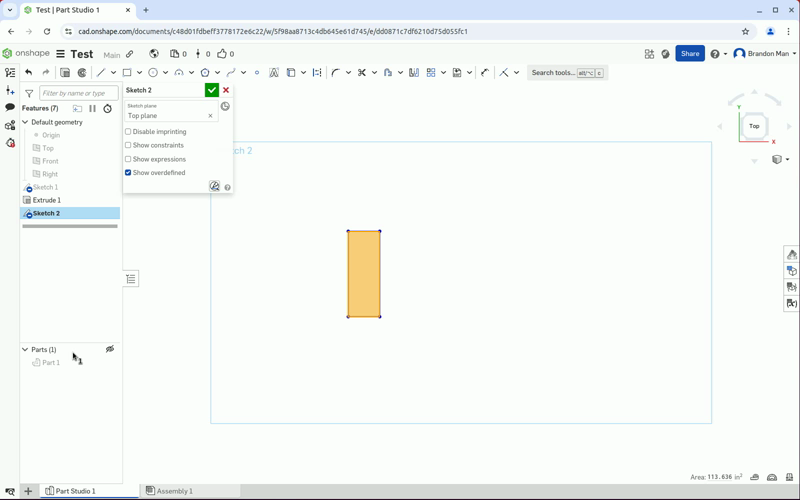
key(shift+y)
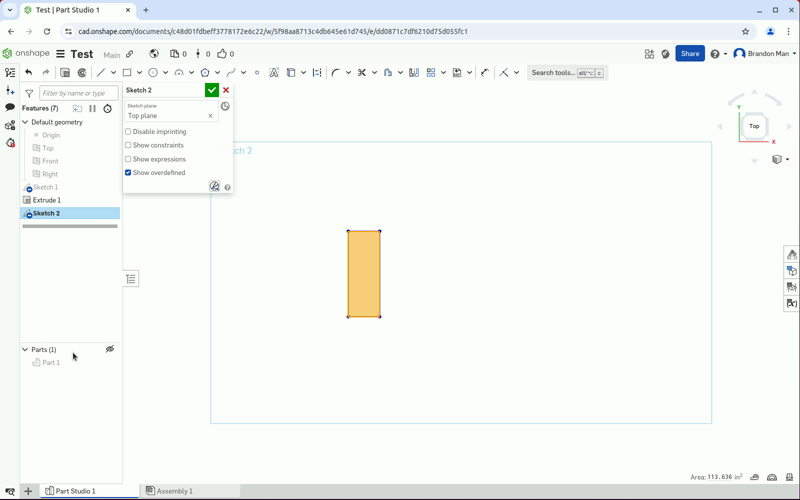
key(shift+e)
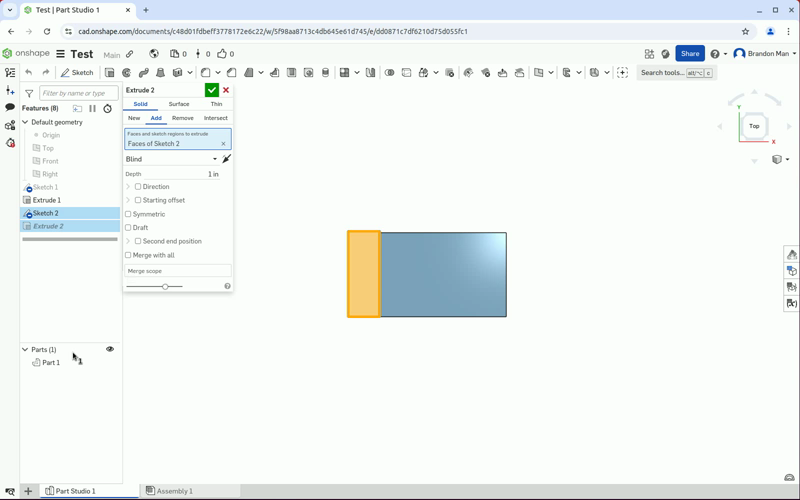
mouse_move(143, 106)
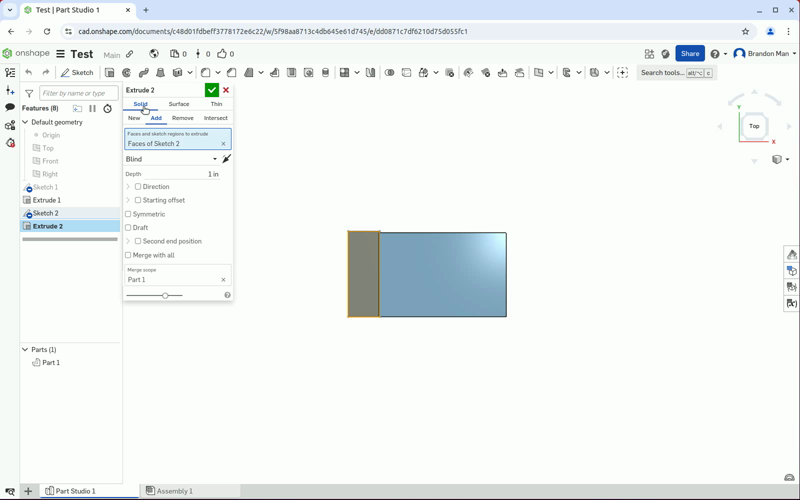
click(143, 106)
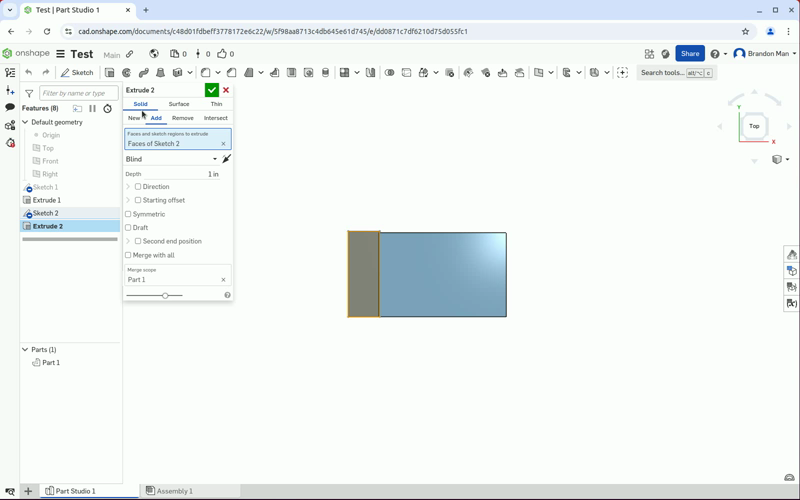
mouse_move(137, 120)
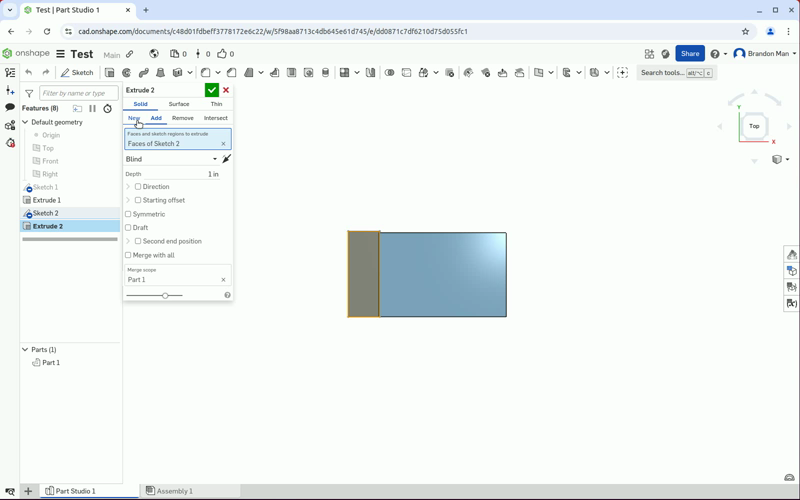
click(137, 120)
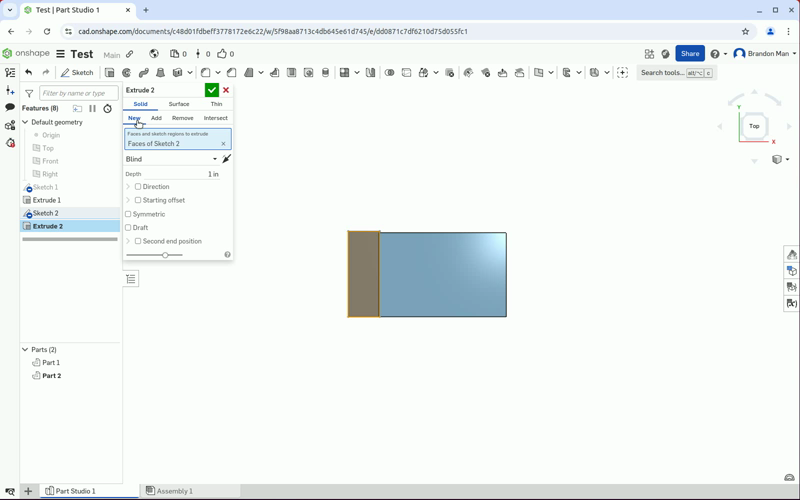
key(tab, 4)
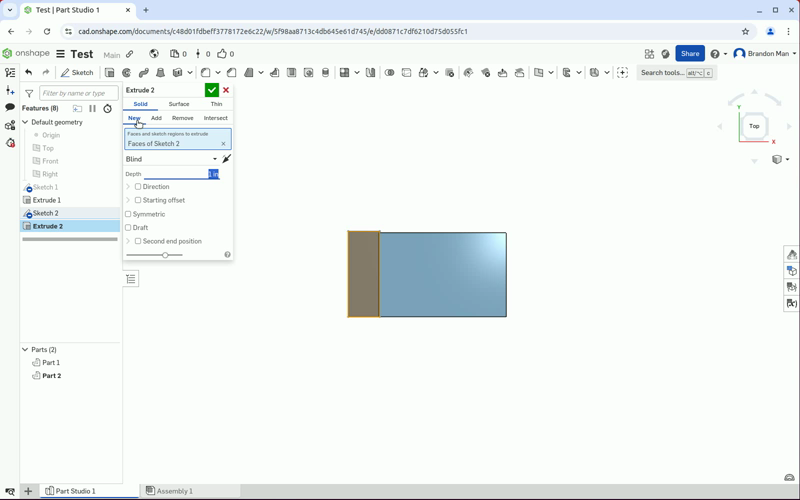
text(2.407)
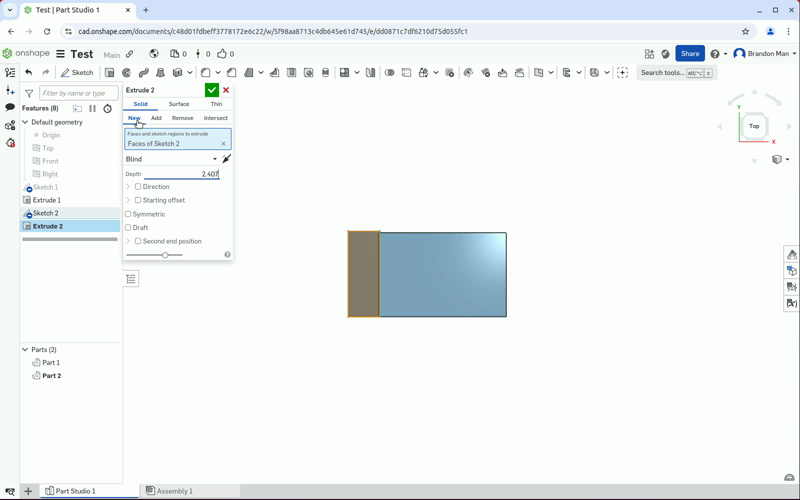
key(enter)
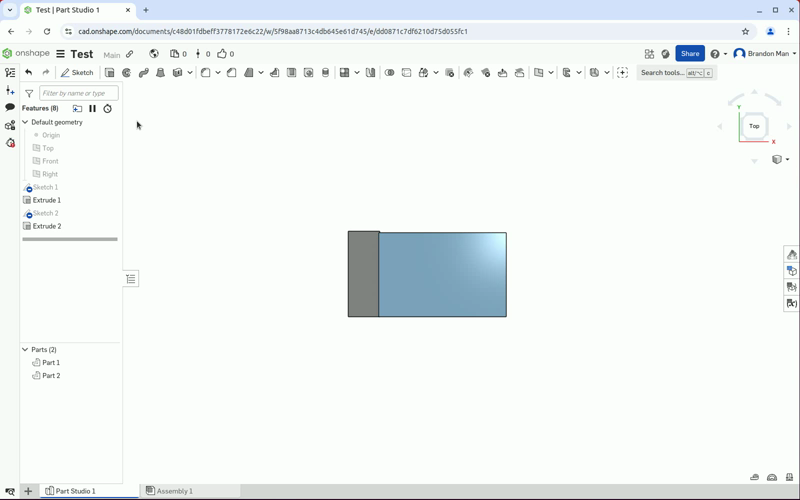
key(shift+h)
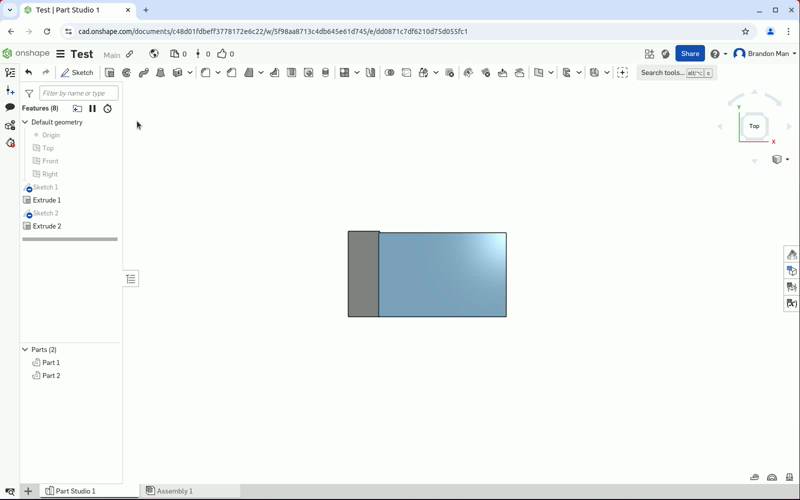
key(shift+h)
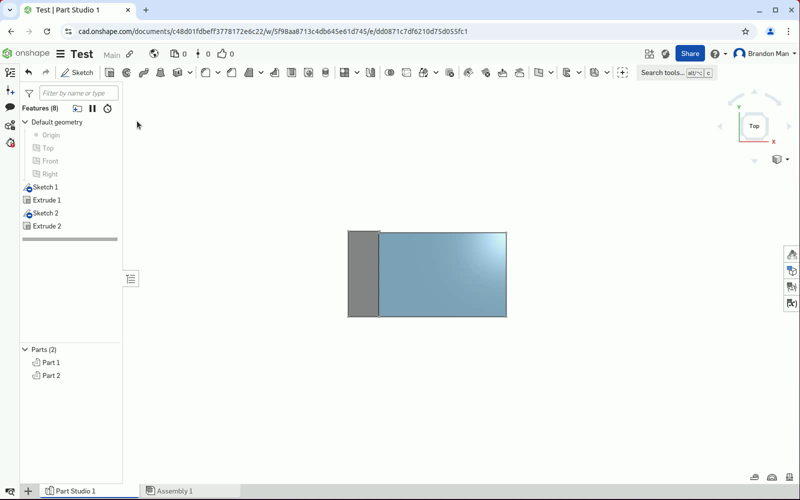
key(shift+7)
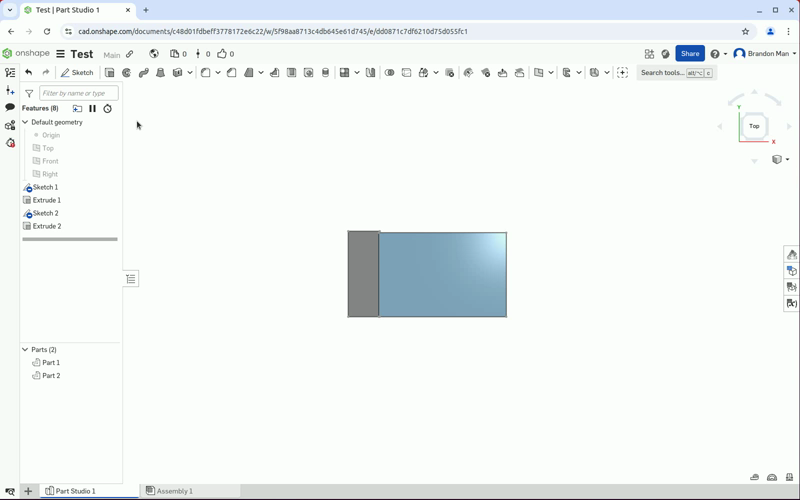
key(up, 3)
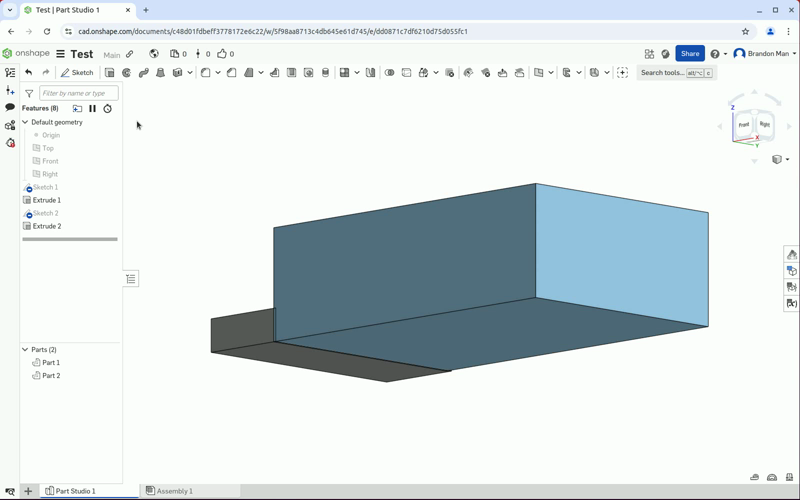
key(left, 3)
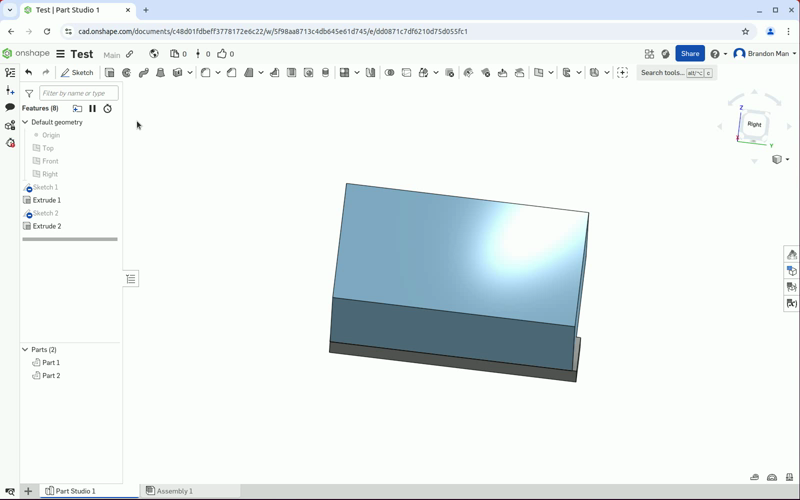
key(right, 3)
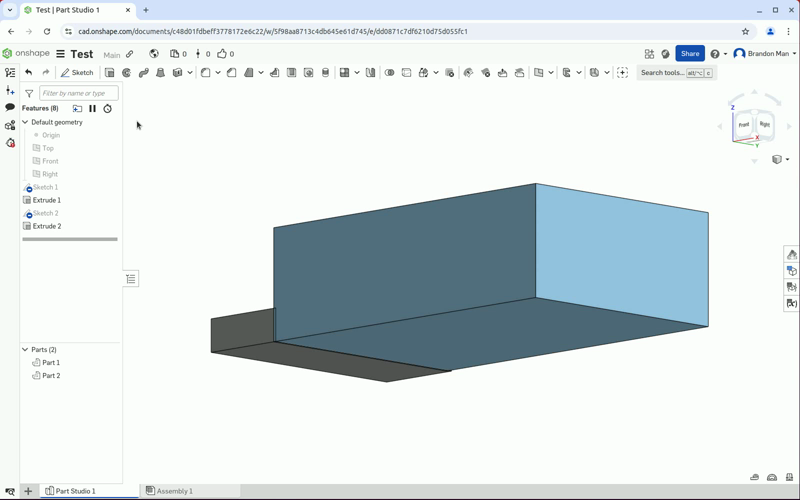
key(down, 3)
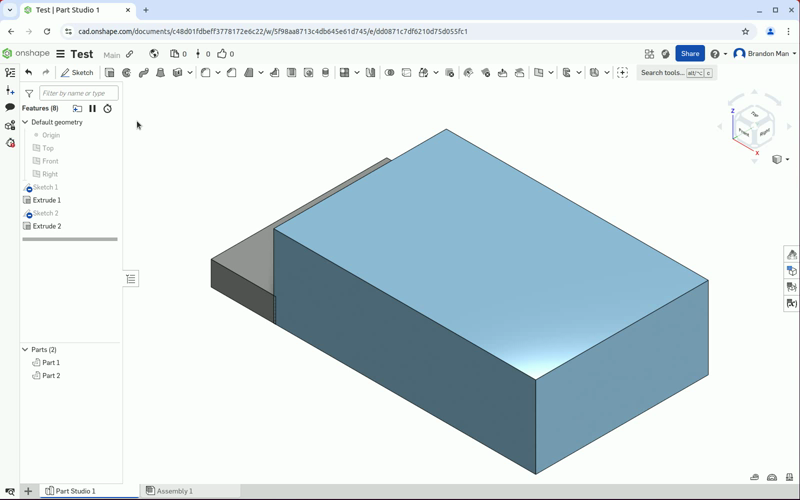
mouse_move(73, 189)
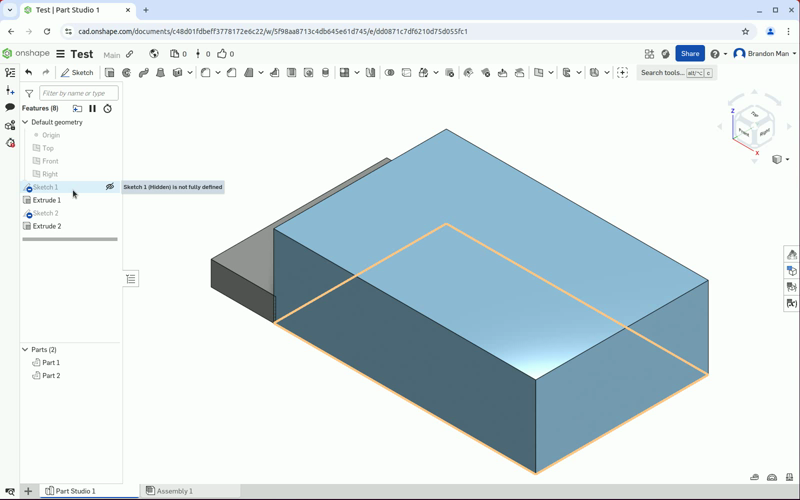
click(73, 189)